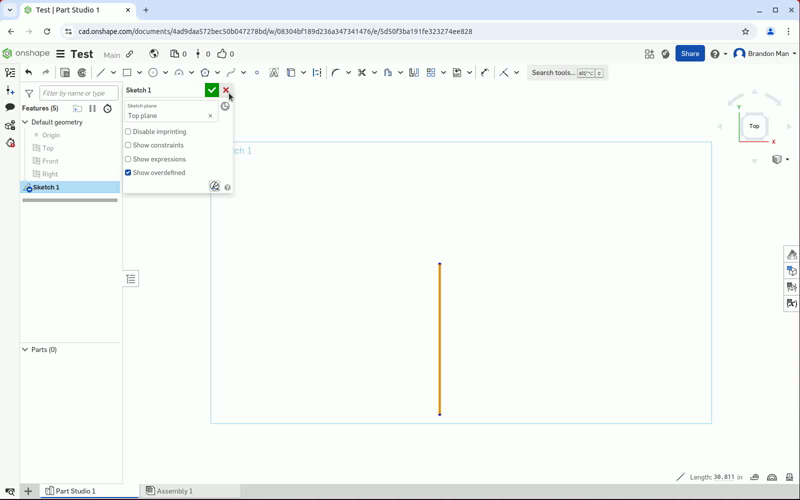
key(shift+h)
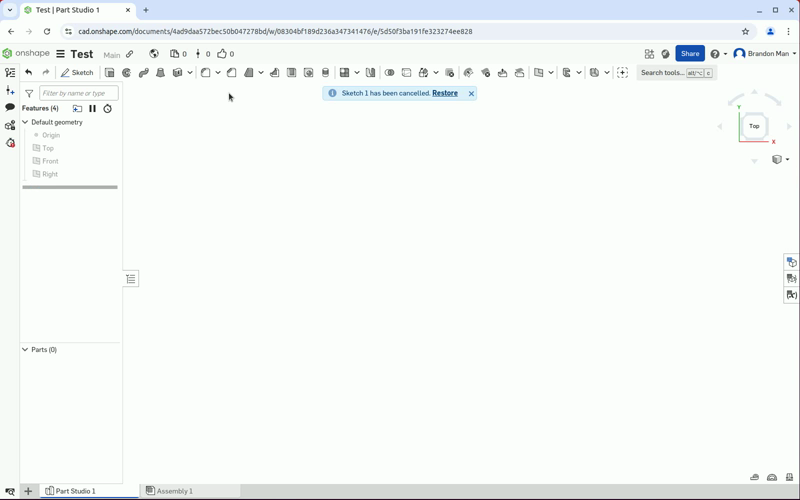
mouse_move(73, 352)
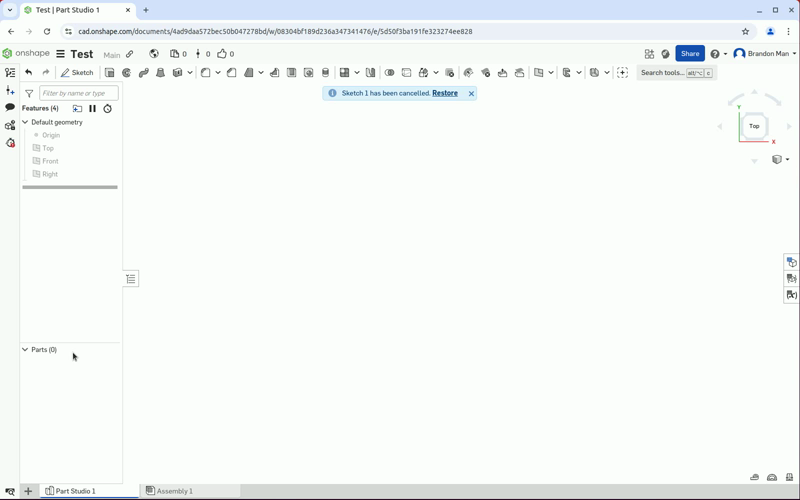
key(y)
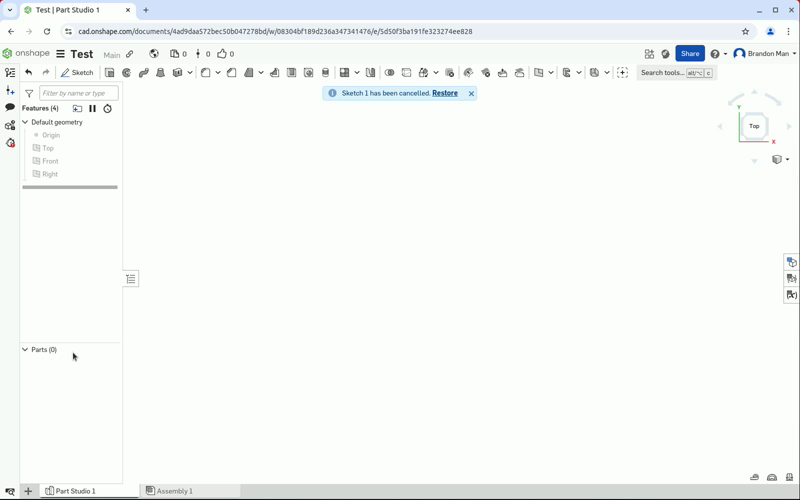
key(shift+p)
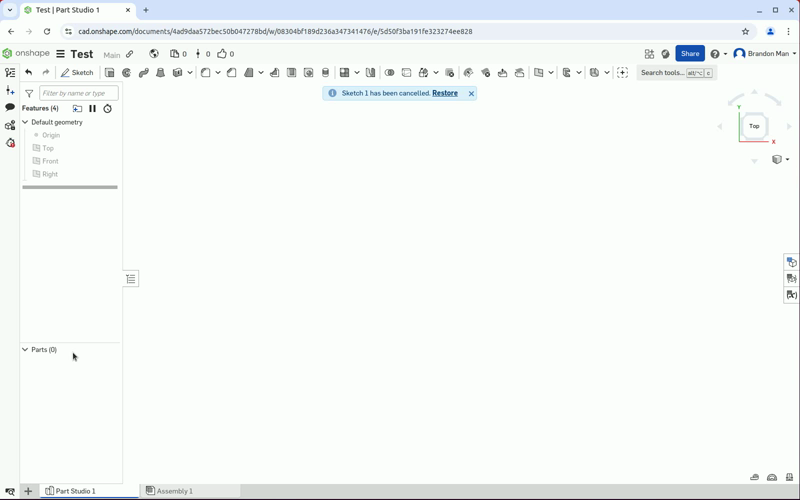
key(space)
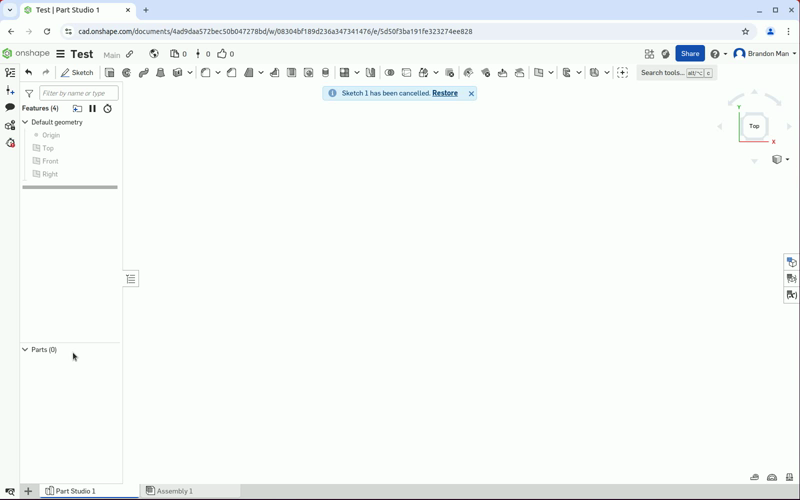
key_down(shift)
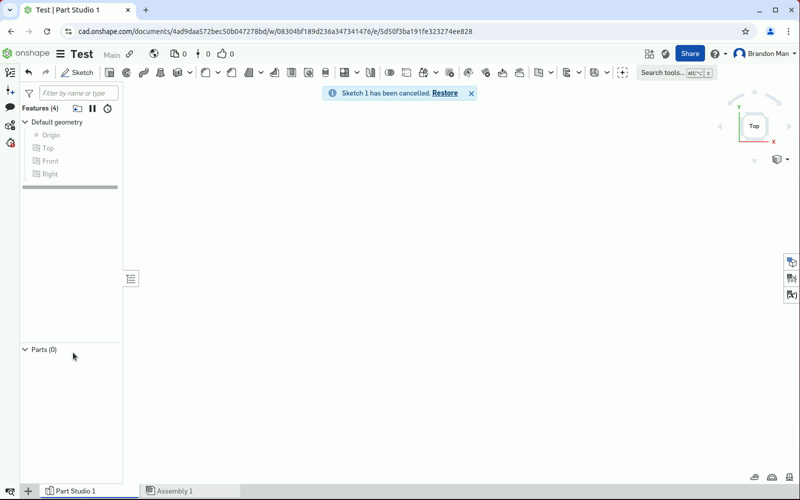
key(up)
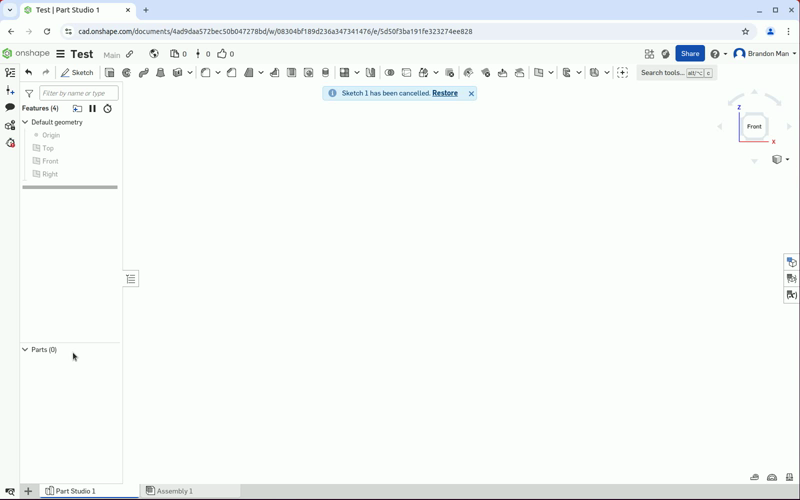
key_up(shift)
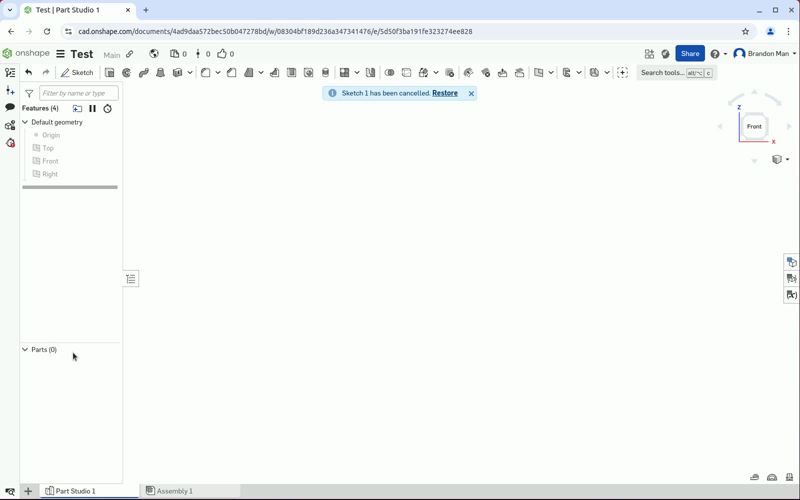
key(space)
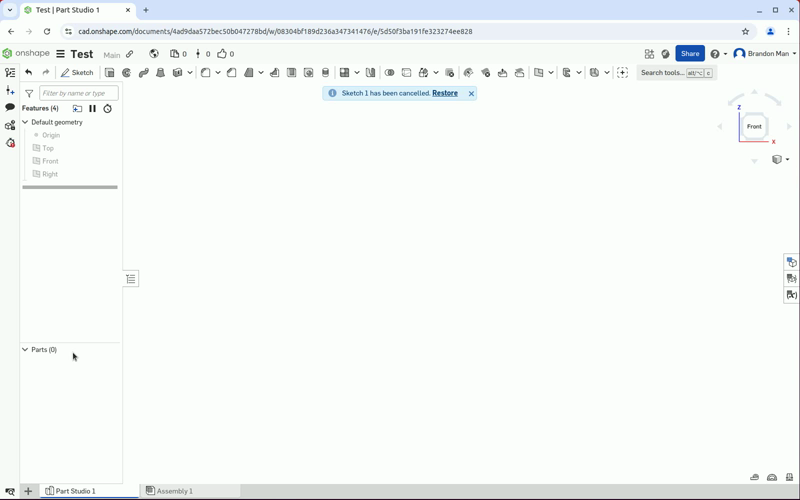
key_down(shift)
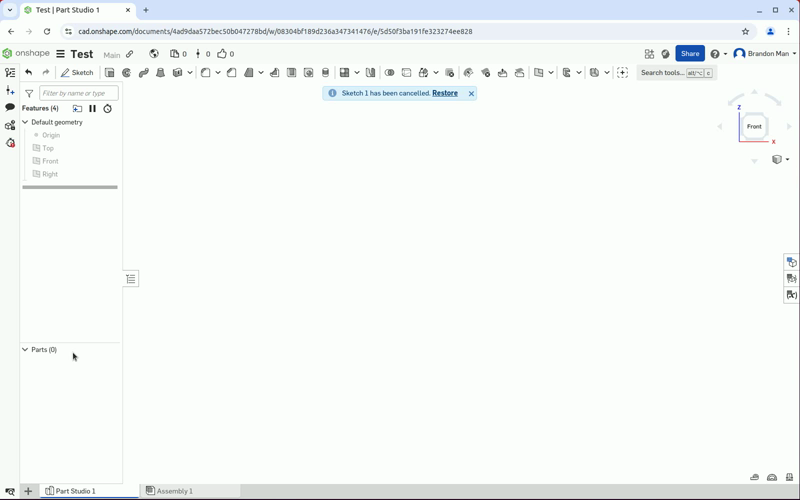
key(left)
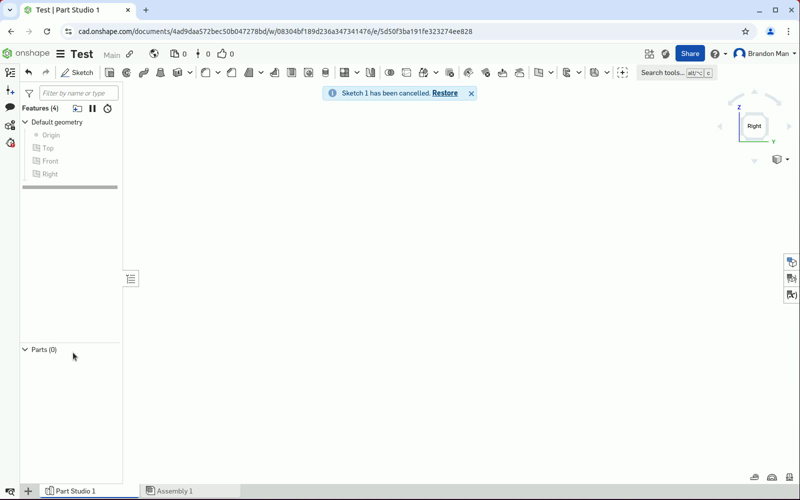
key_up(shift)
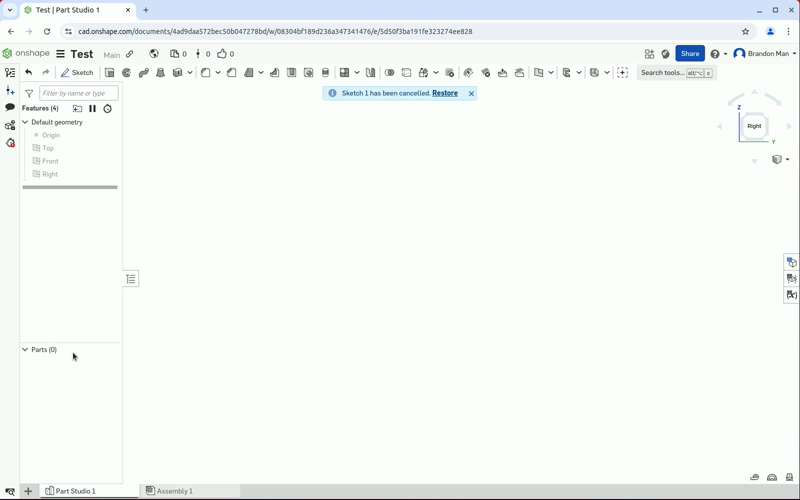
mouse_move(73, 352)
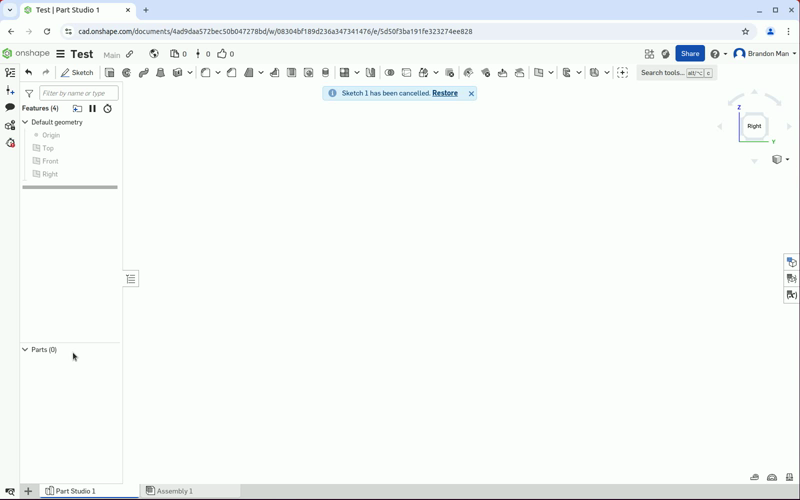
key(shift+y)
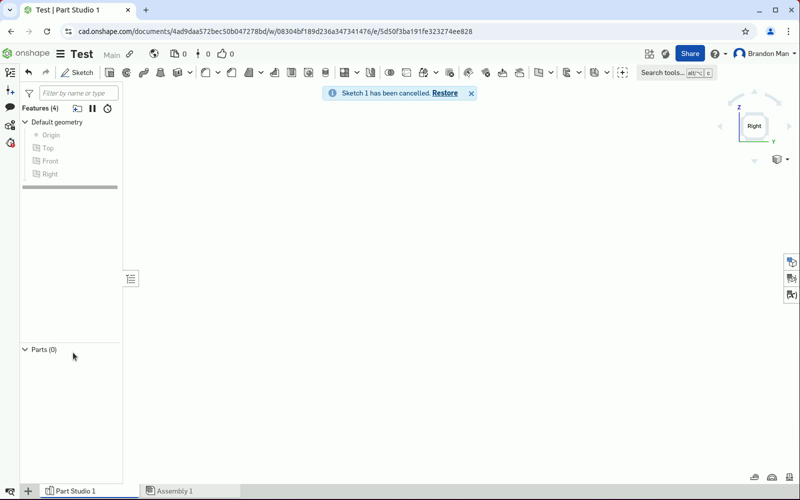
key(shift+s)
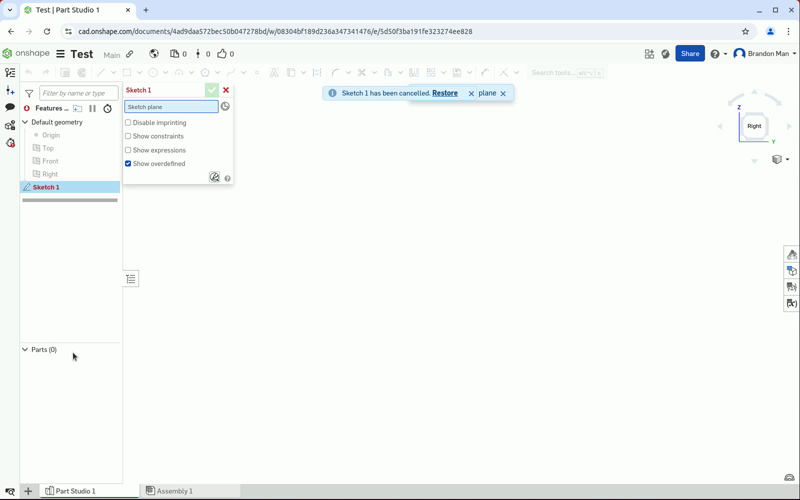
mouse_move(73, 176)
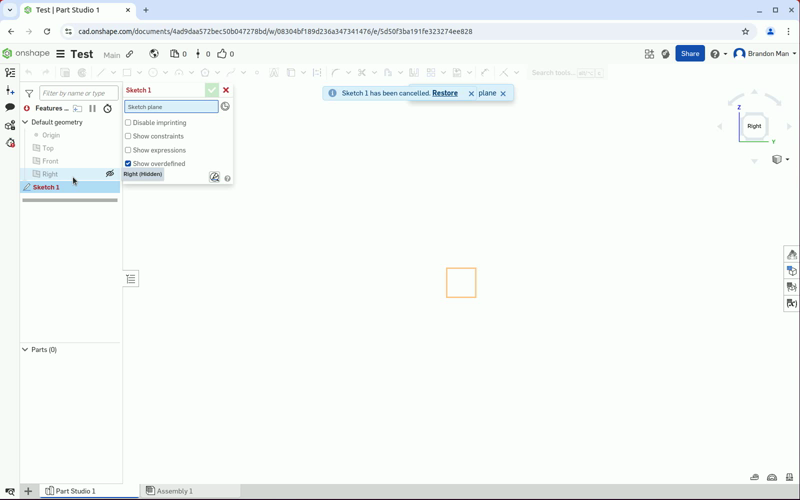
click(73, 176)
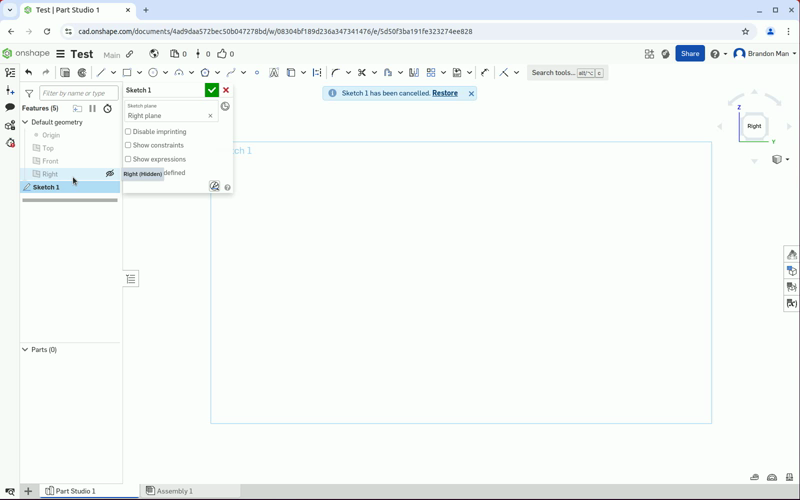
mouse_move(73, 352)
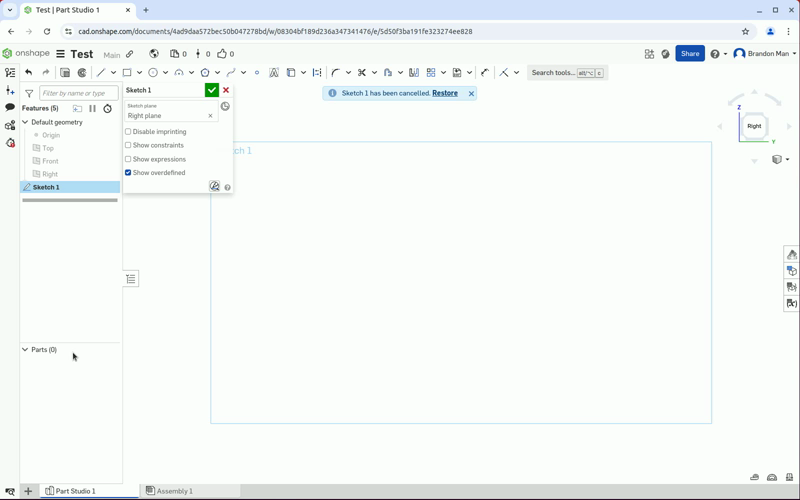
key(y)
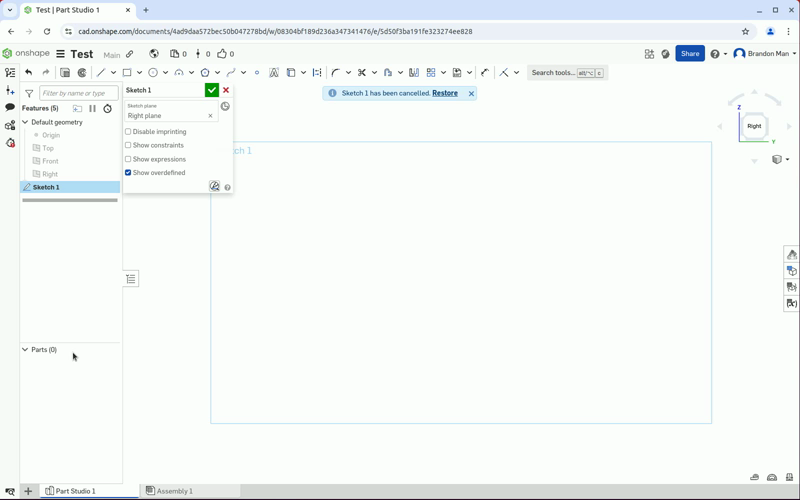
key(c)
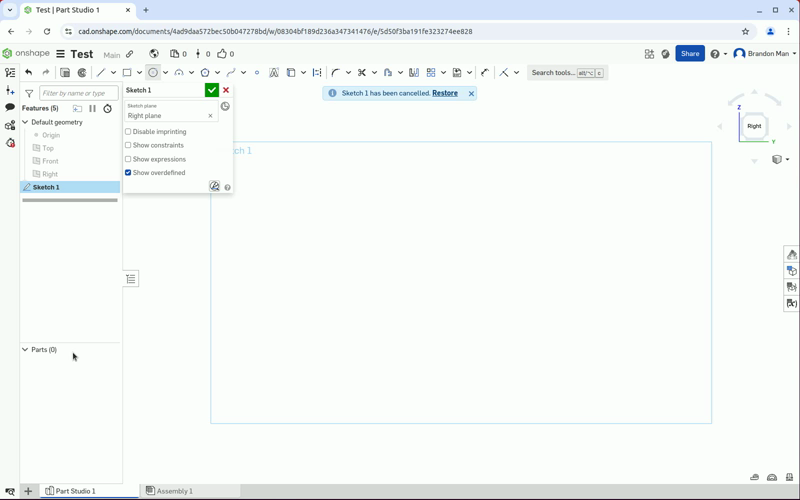
key_down(shift)
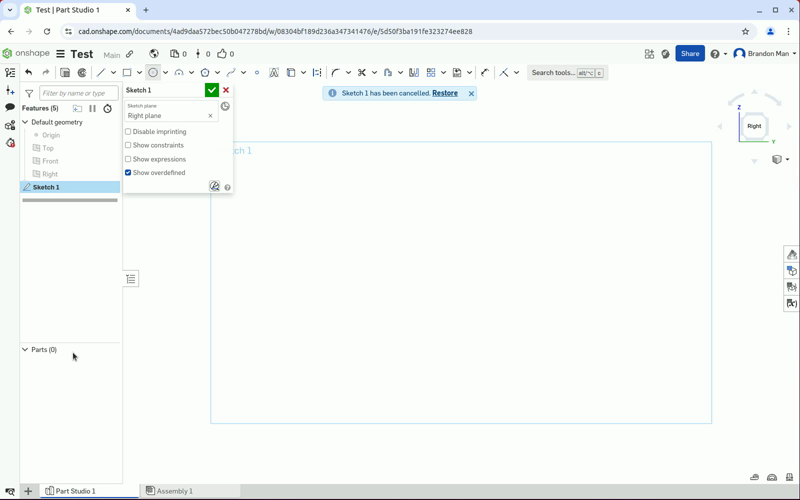
mouse_move(461, 282)
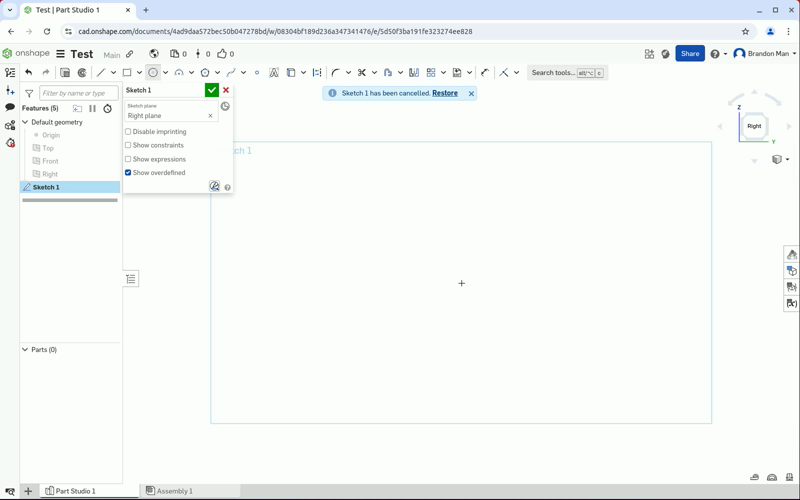
click(461, 282)
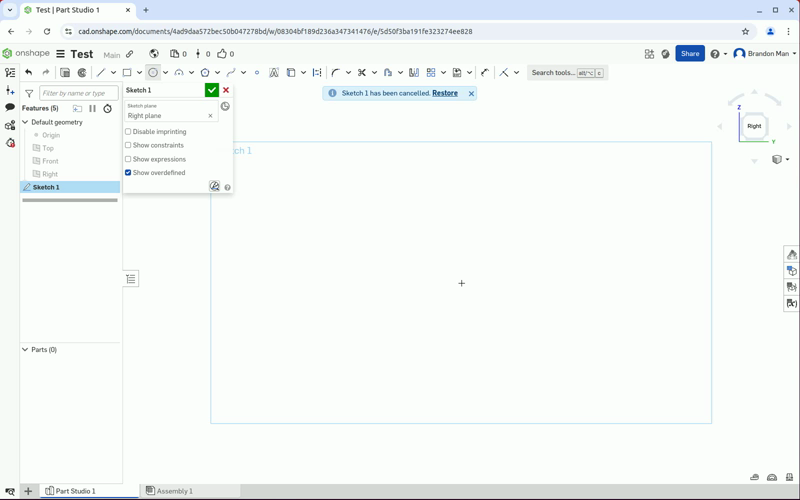
key_up(shift)
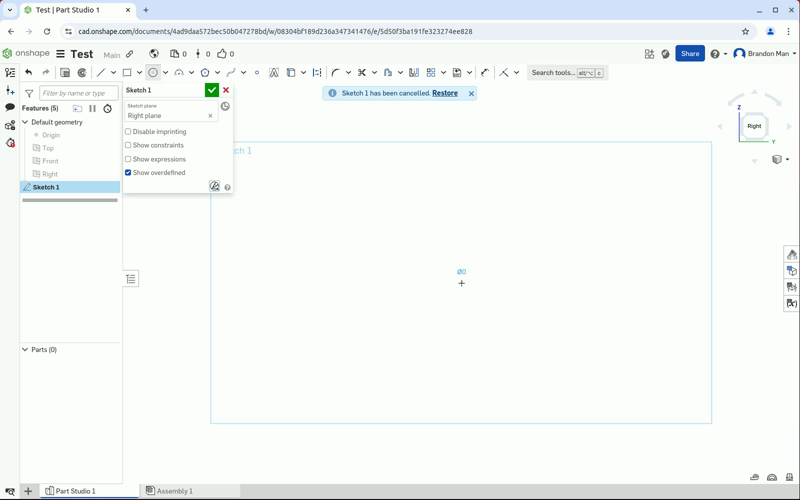
mouse_move(494, 282)
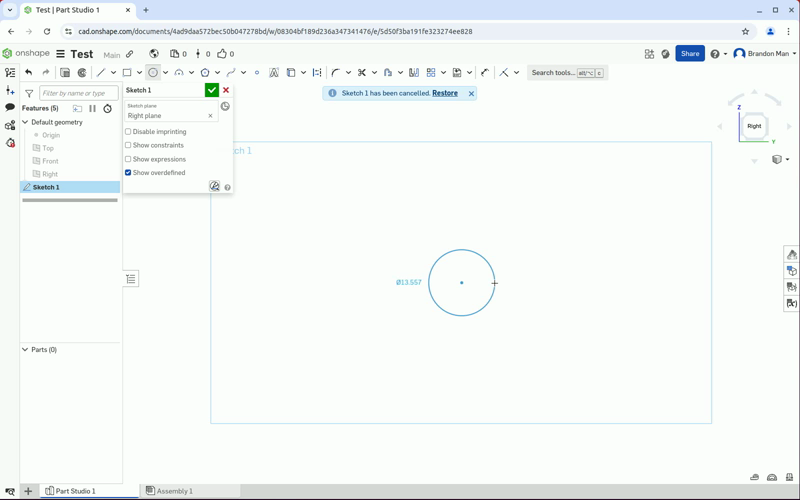
click(494, 282)
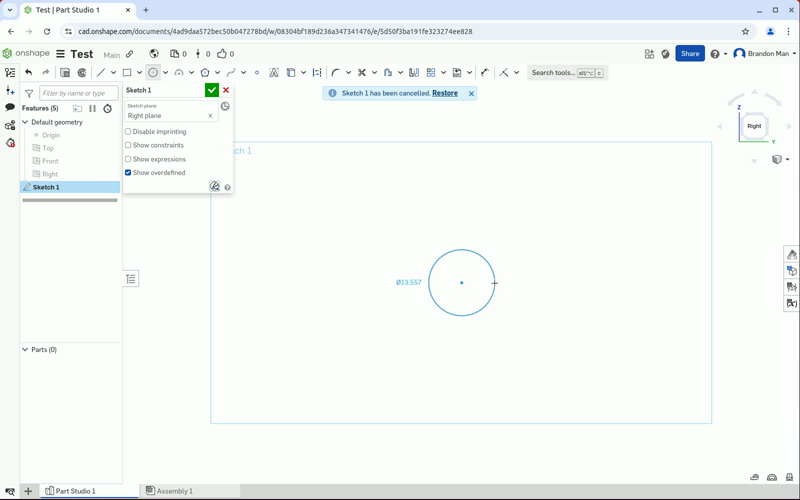
key(esc)
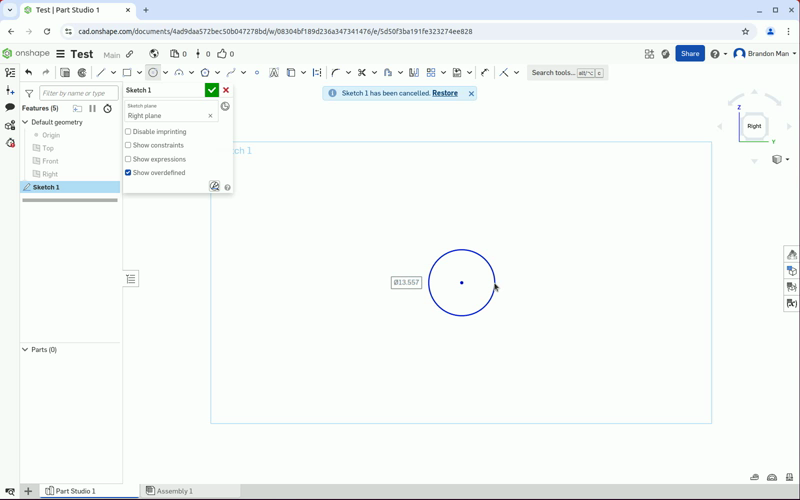
mouse_move(449, 268)
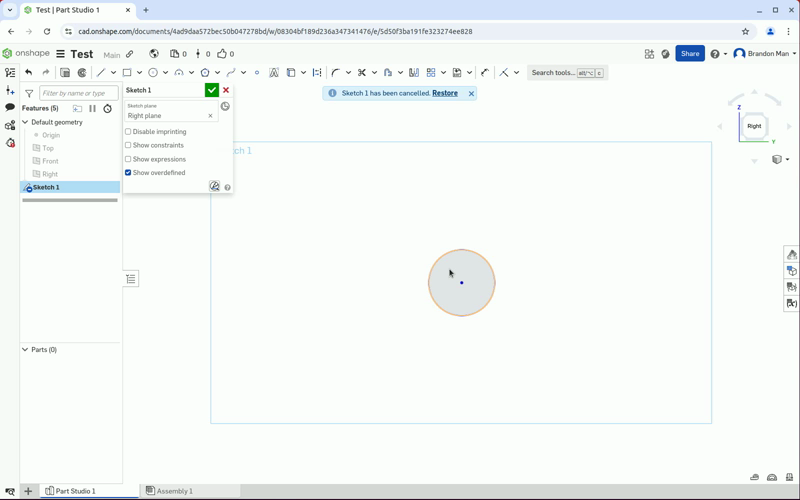
click(449, 268)
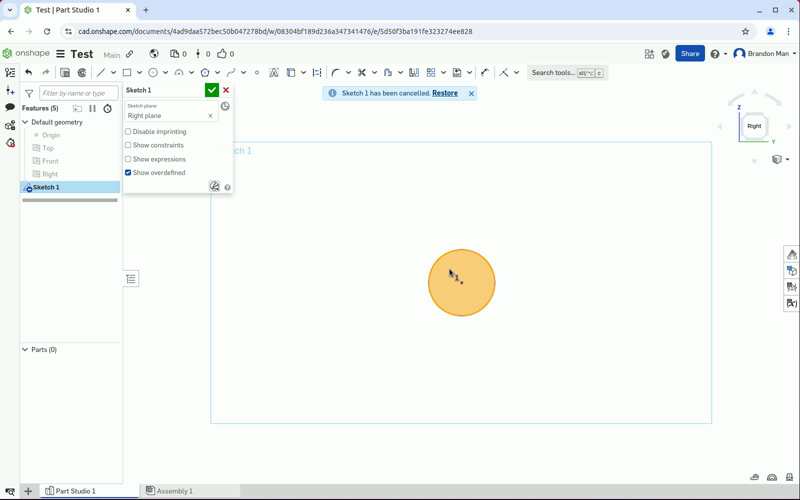
mouse_move(73, 352)
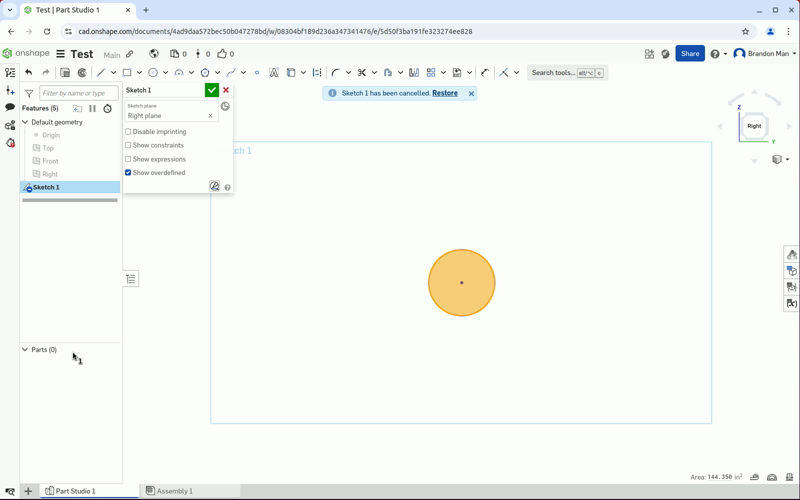
key(shift+y)
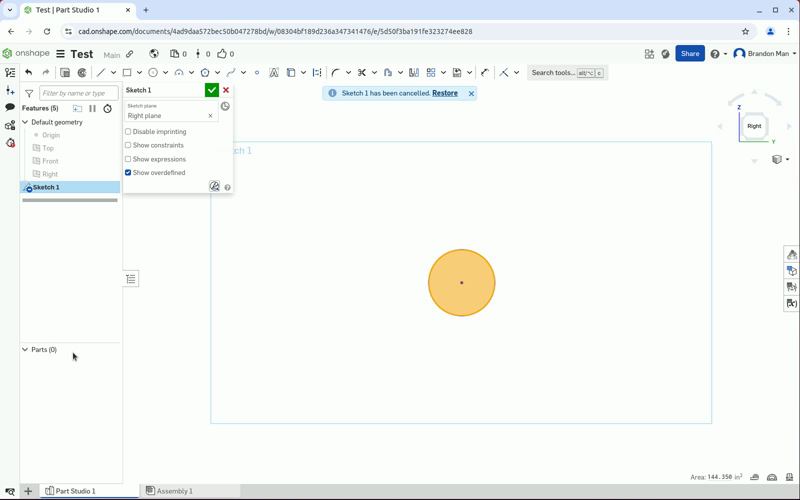
key(shift+e)
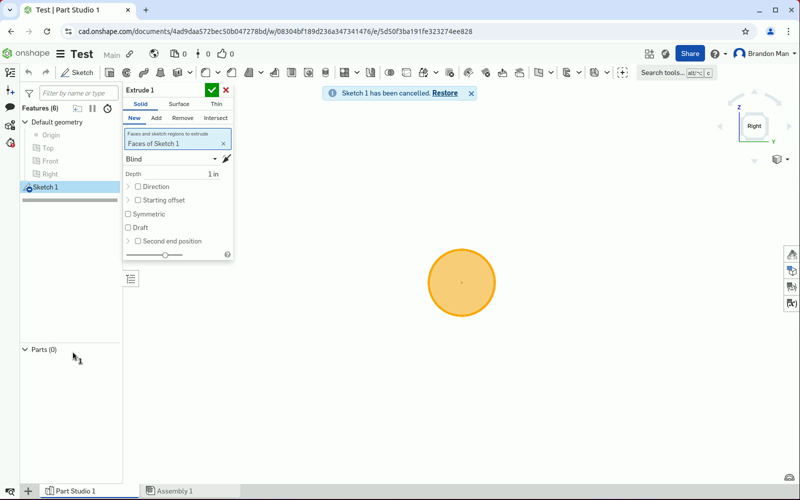
mouse_move(143, 106)
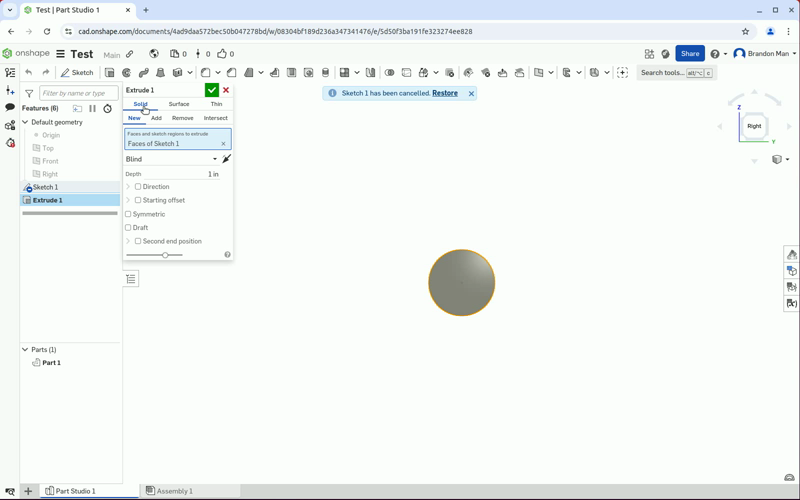
click(143, 106)
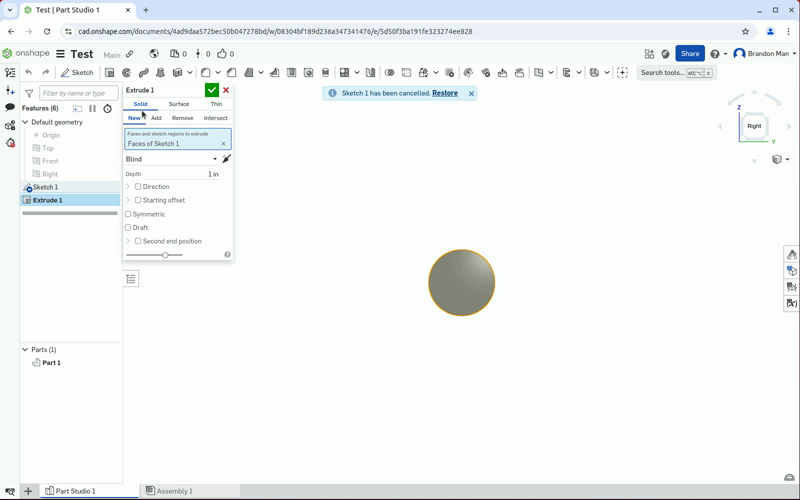
mouse_move(137, 120)
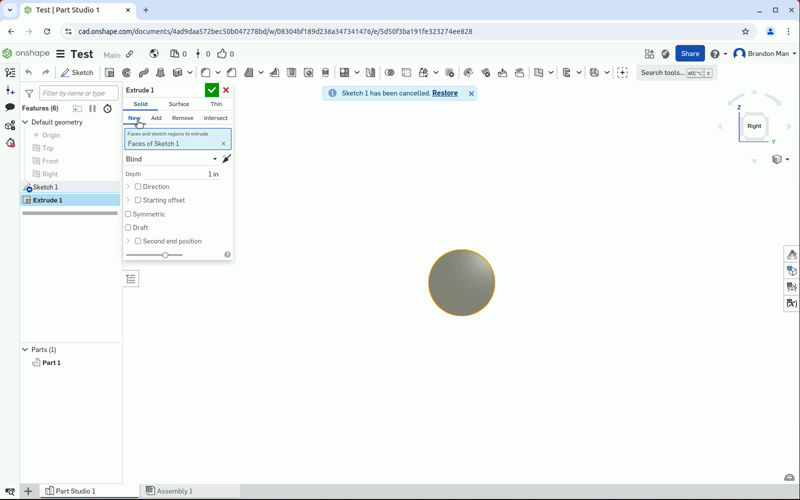
click(137, 120)
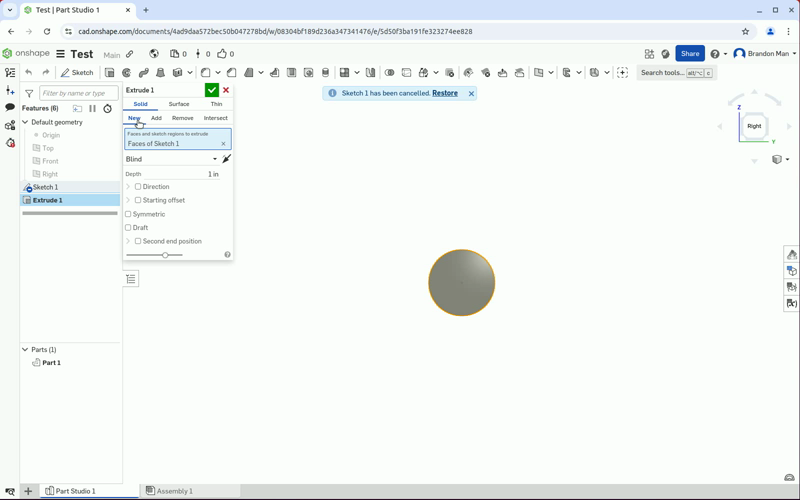
key(tab, 4)
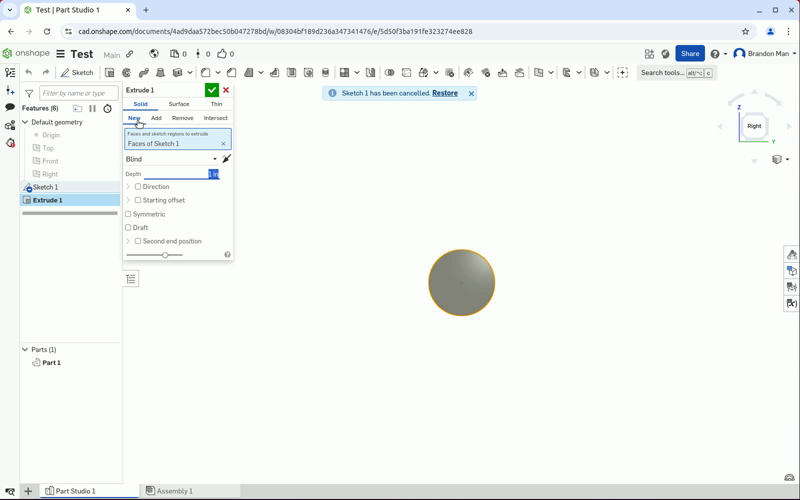
text(16.609)
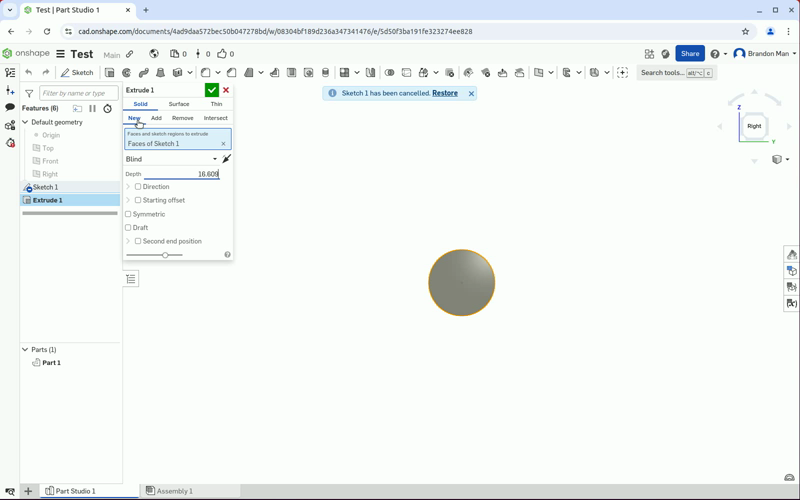
key(enter)
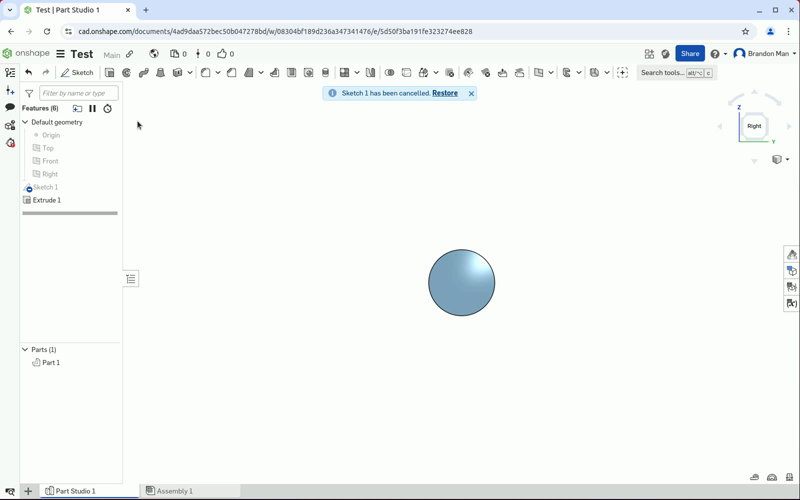
key(shift+h)
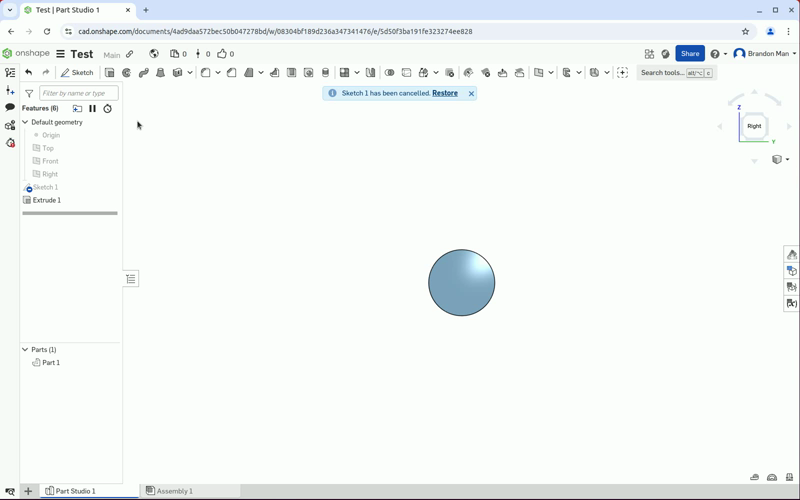
key(shift+h)
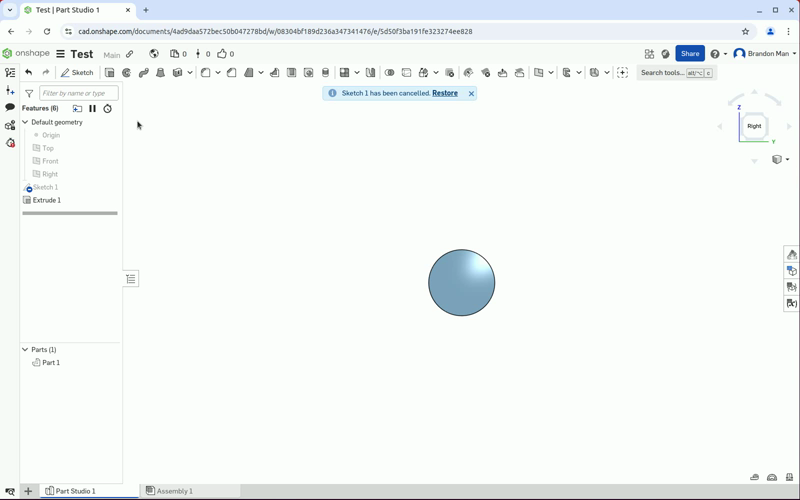
mouse_move(73, 189)
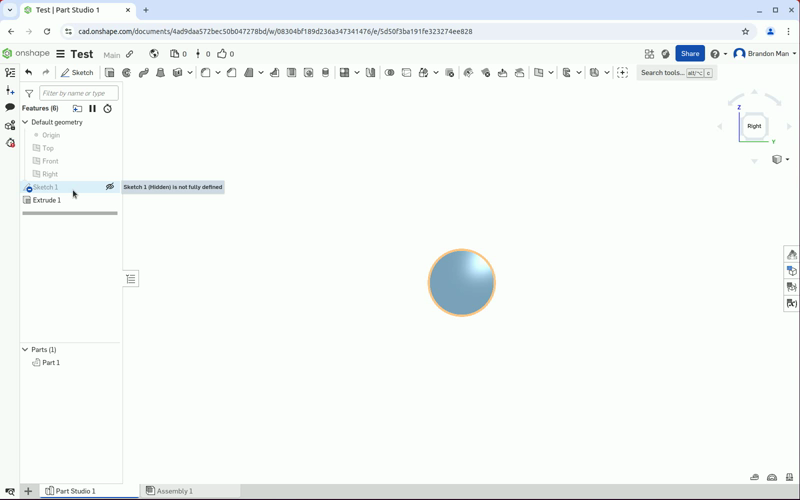
click(73, 189)
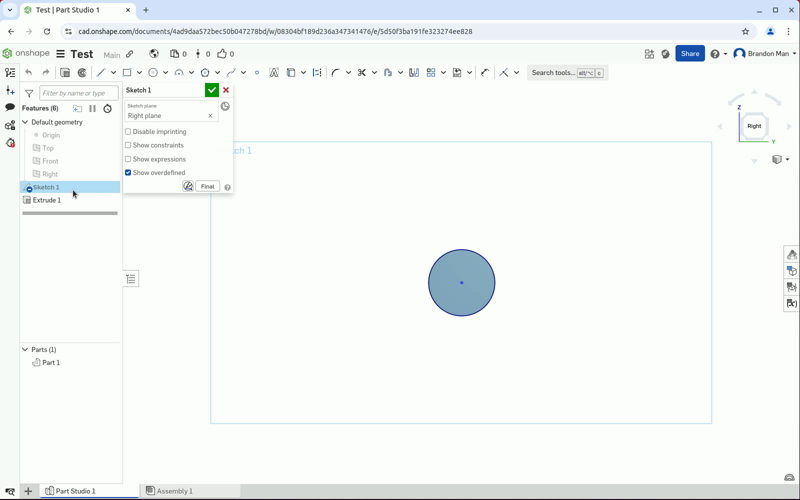
mouse_move(229, 92)
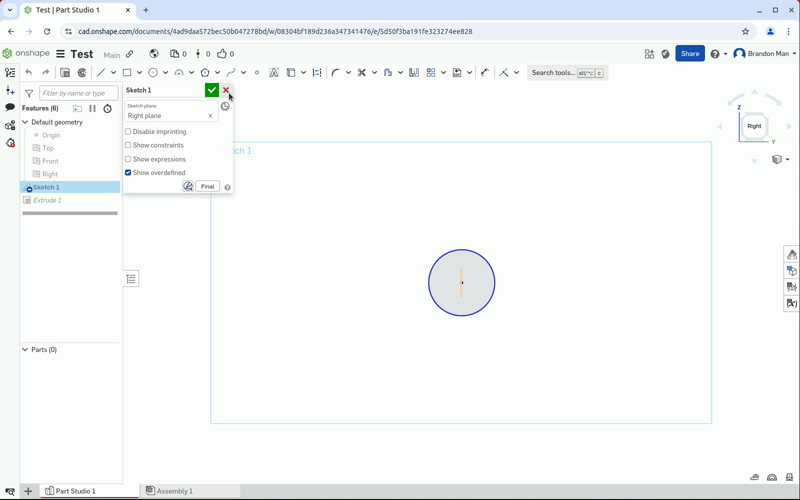
click(229, 92)
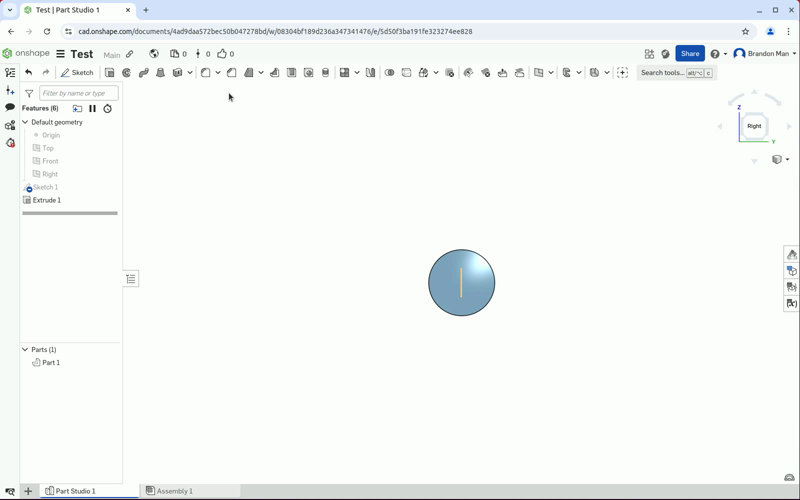
mouse_move(541, 75)
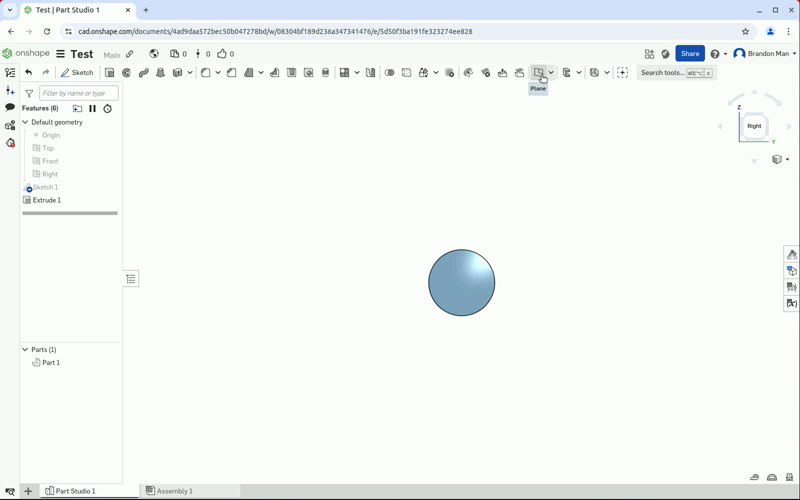
click(541, 75)
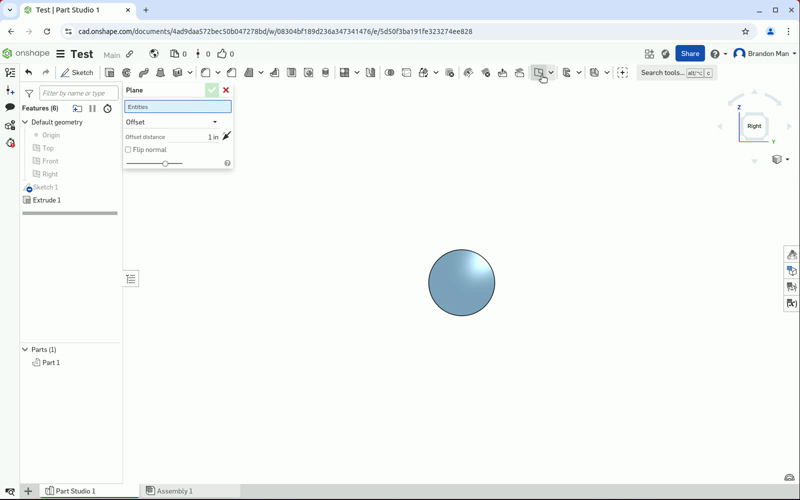
mouse_move(73, 176)
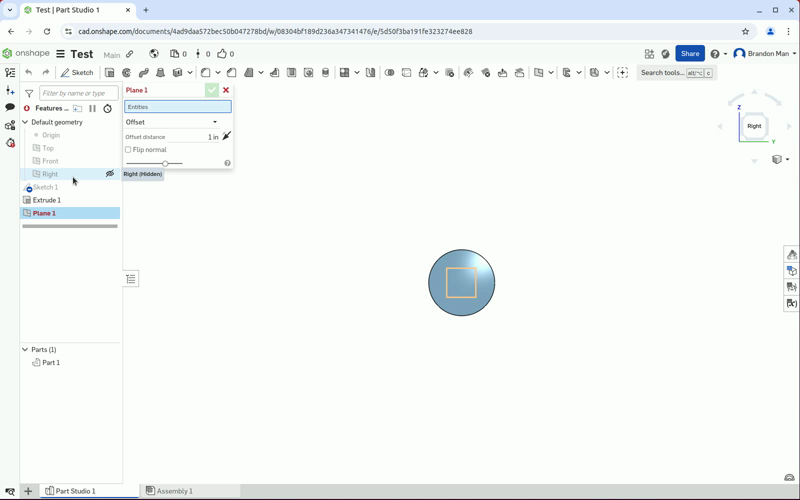
click(73, 176)
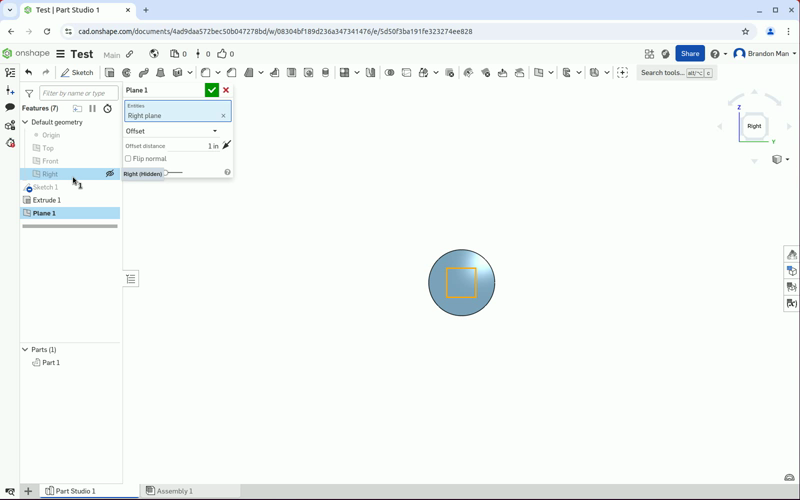
key(tab, 2)
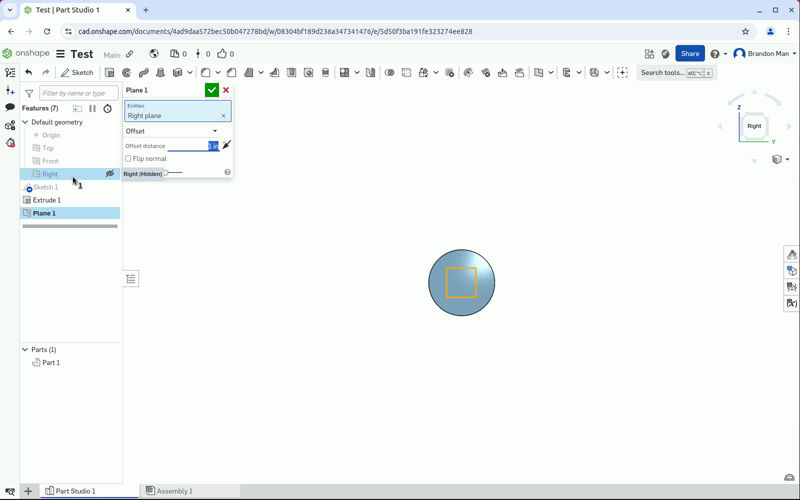
text(16.607)
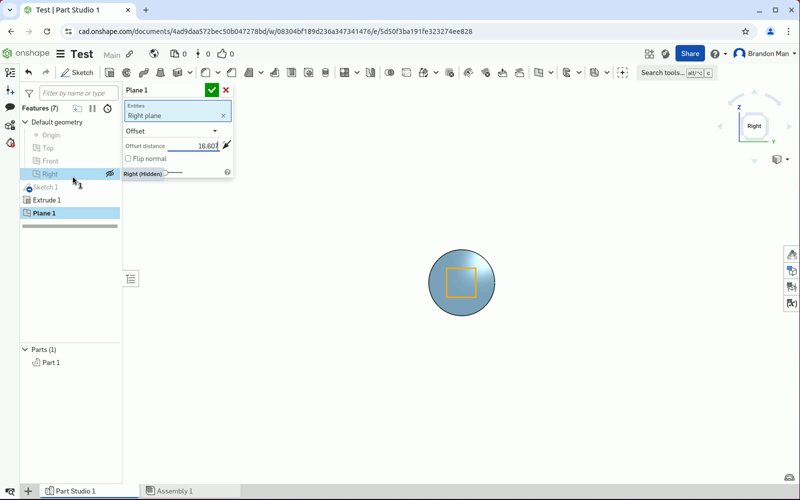
key(enter, 2)
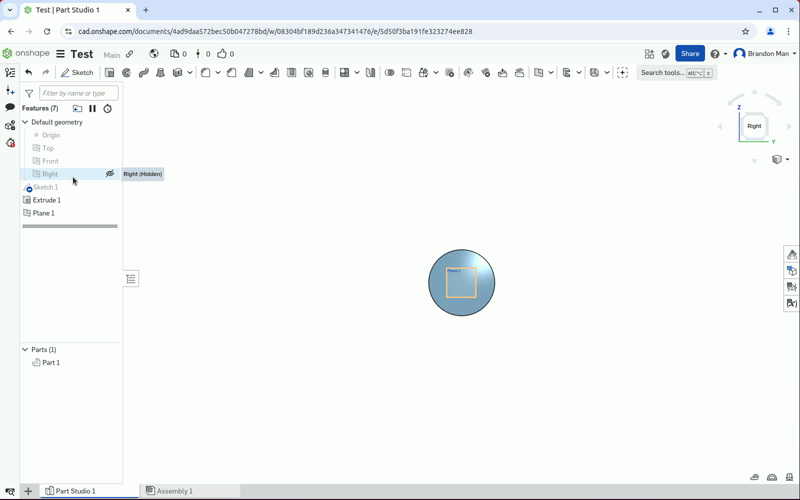
key(shift+s)
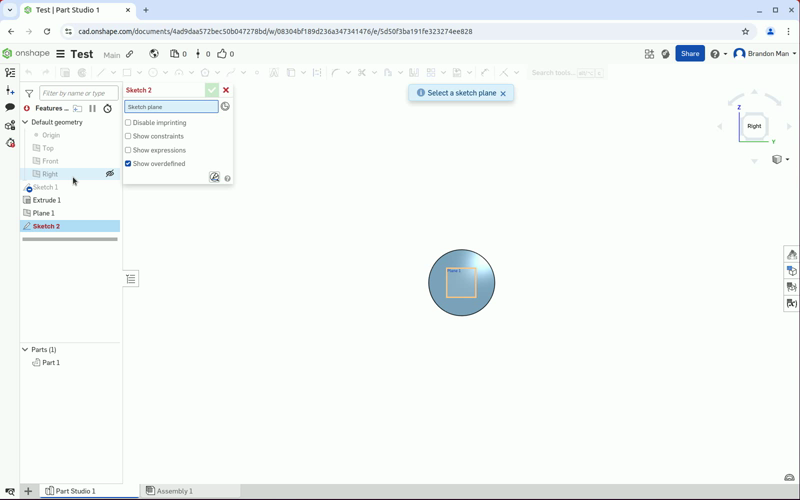
mouse_move(73, 215)
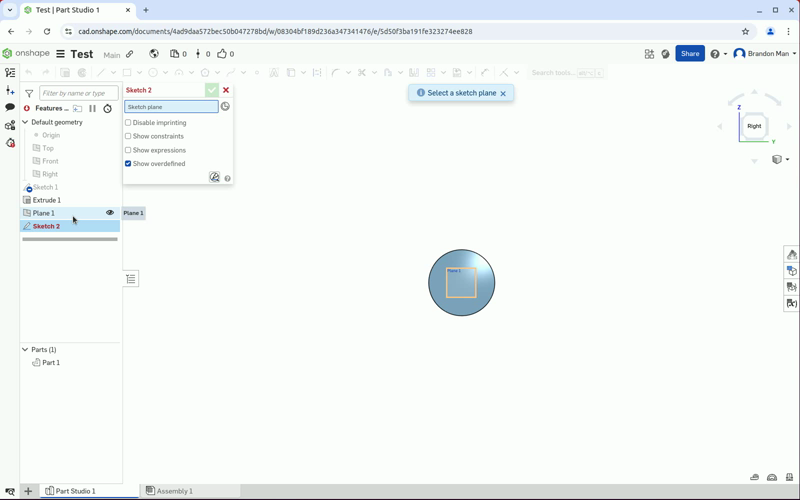
click(73, 215)
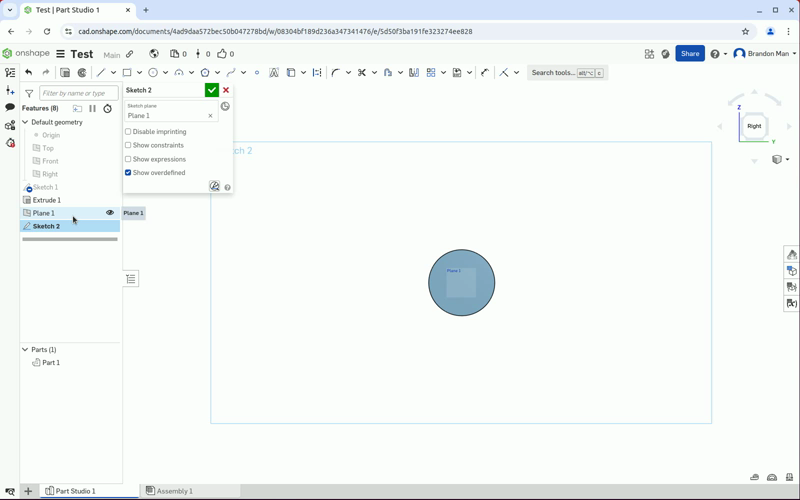
mouse_move(73, 352)
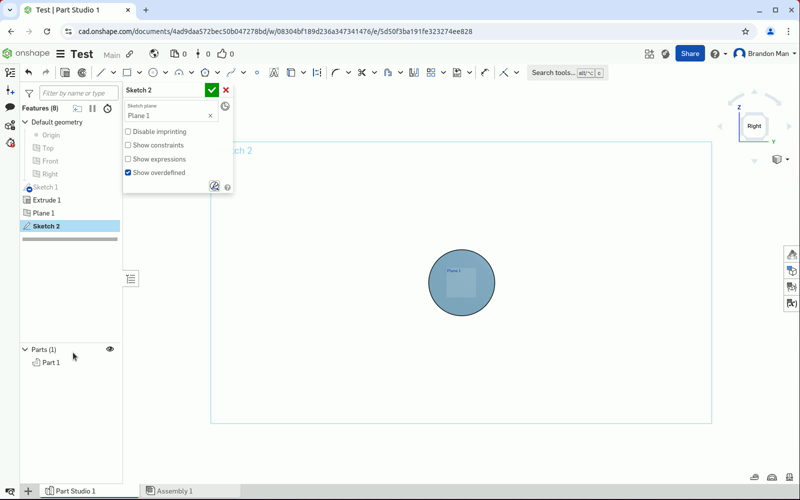
key(y)
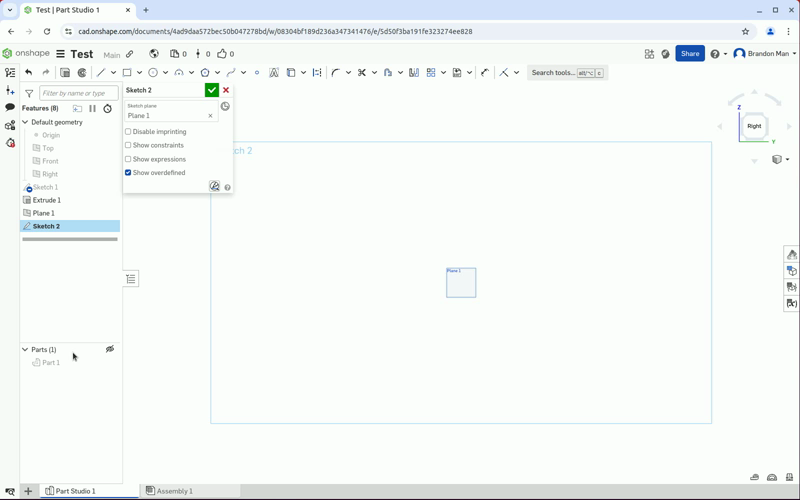
key(c)
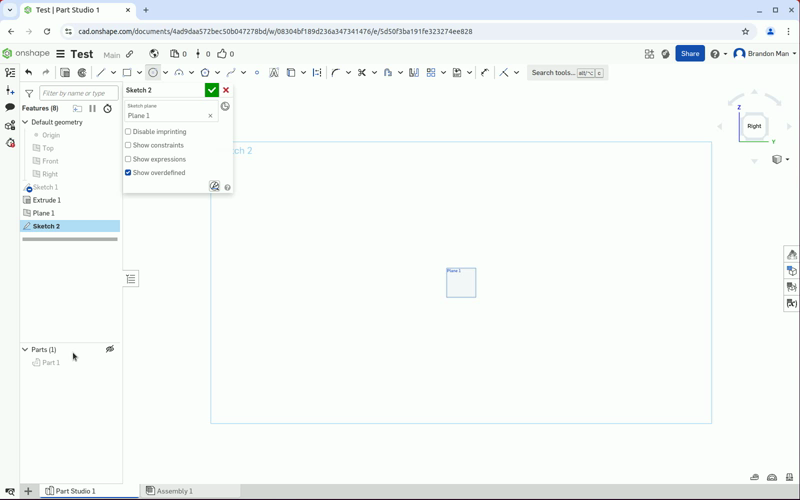
key_down(shift)
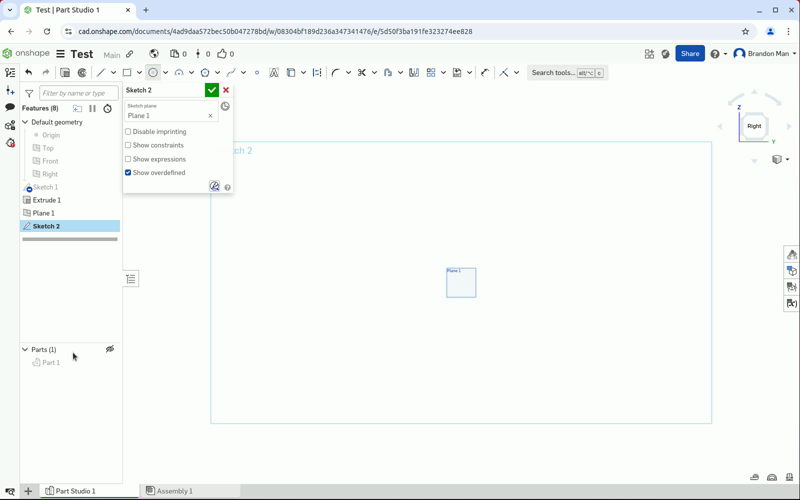
mouse_move(461, 282)
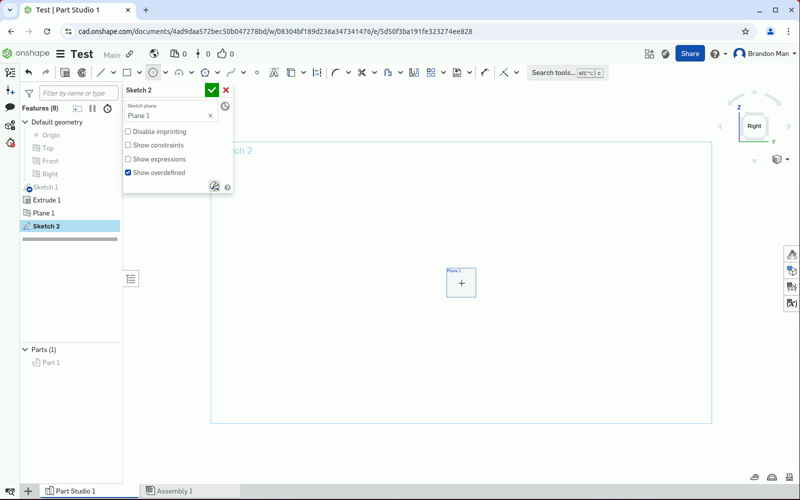
click(461, 282)
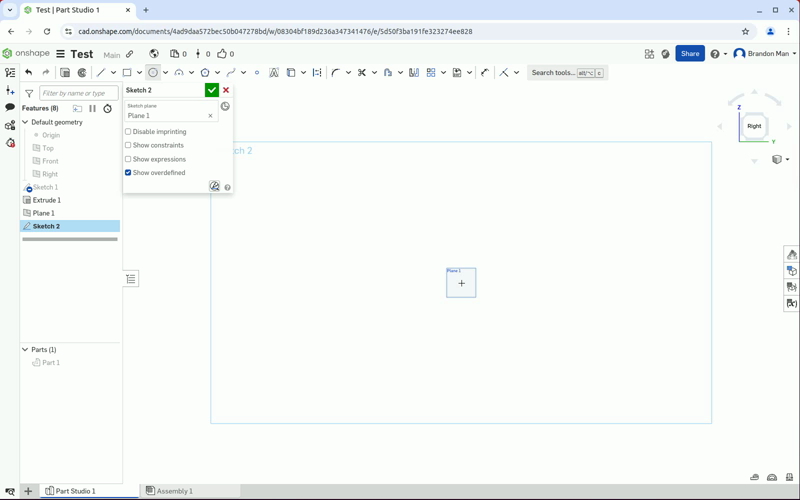
key_up(shift)
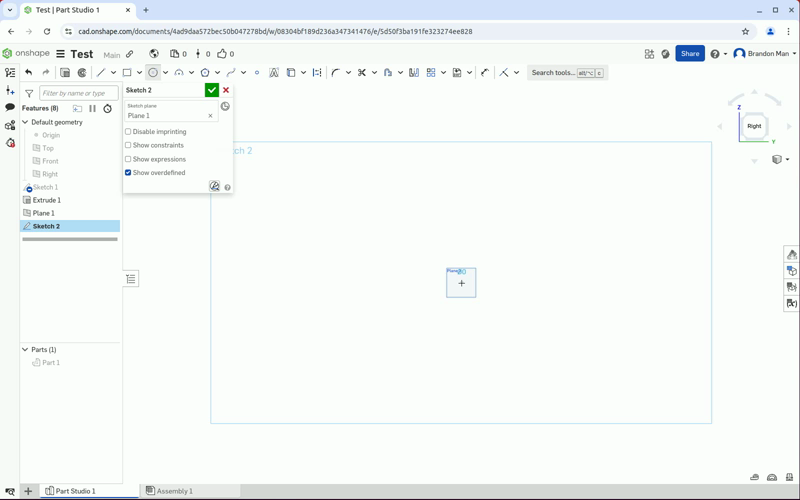
mouse_move(466, 282)
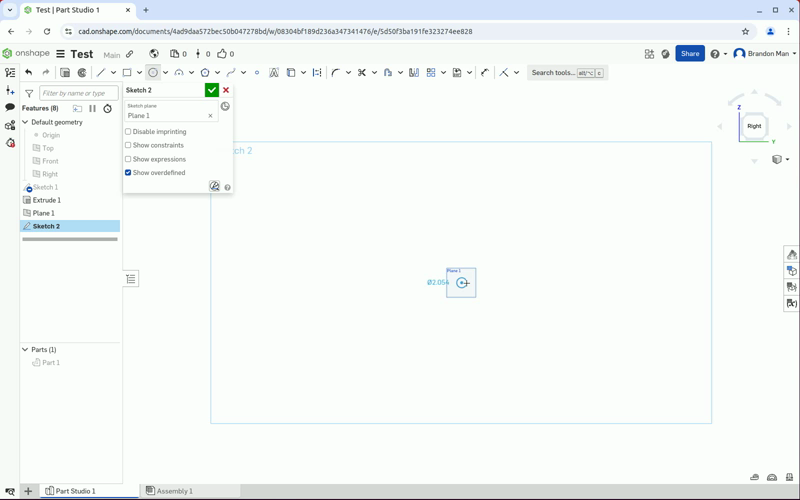
click(466, 282)
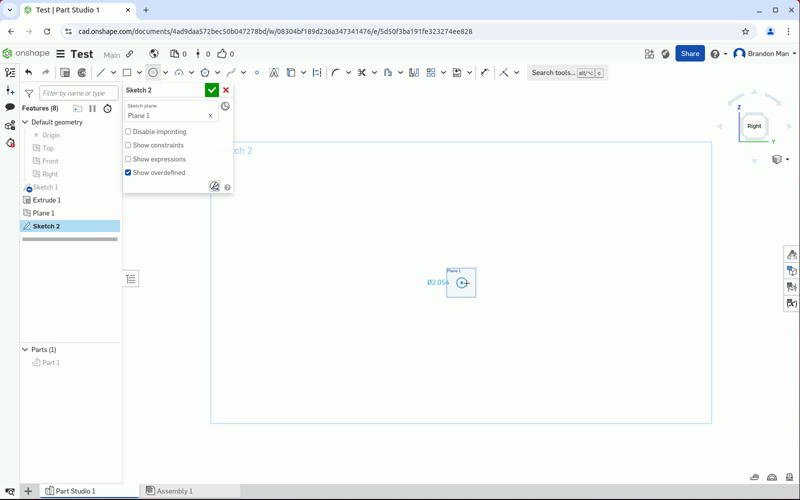
key(esc)
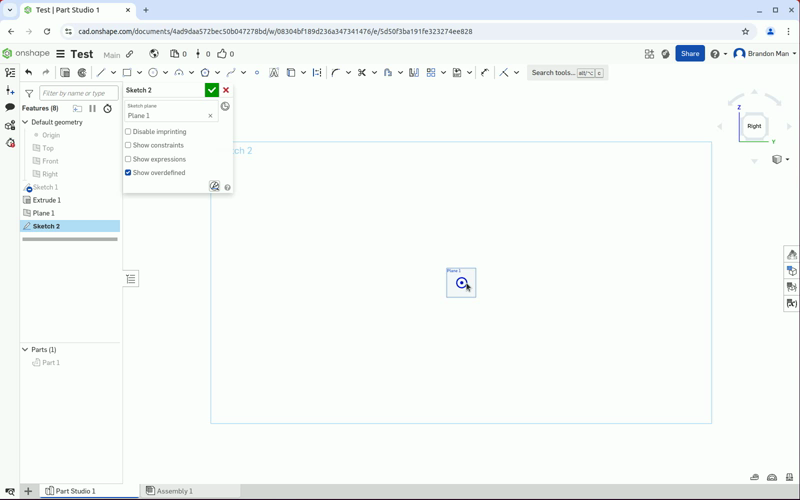
mouse_move(464, 281)
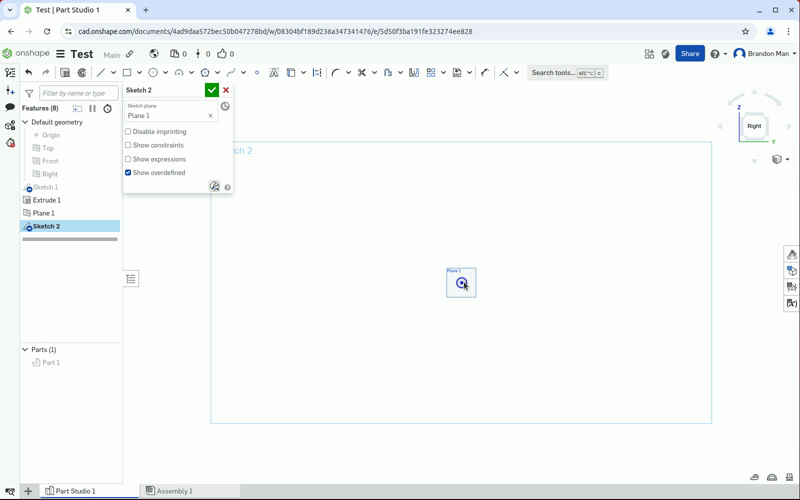
scroll(6)
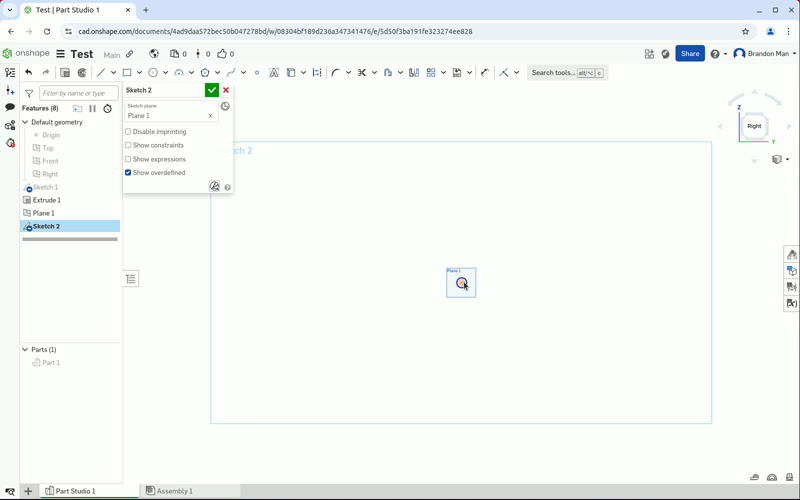
scroll(6)
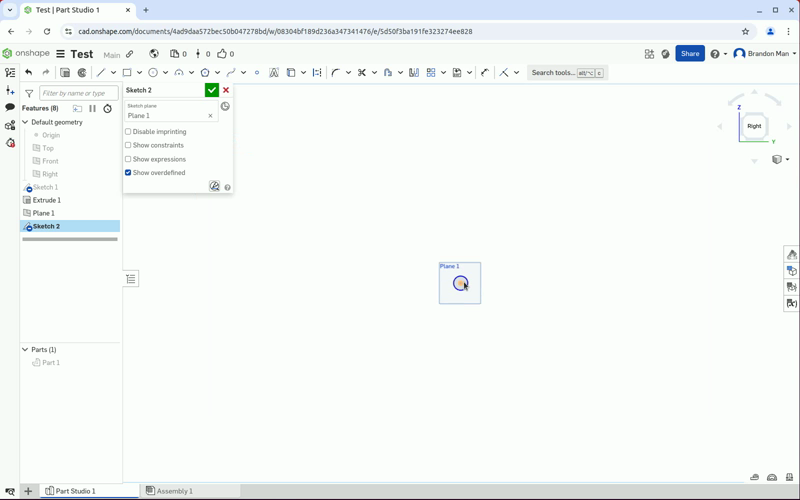
scroll(6)
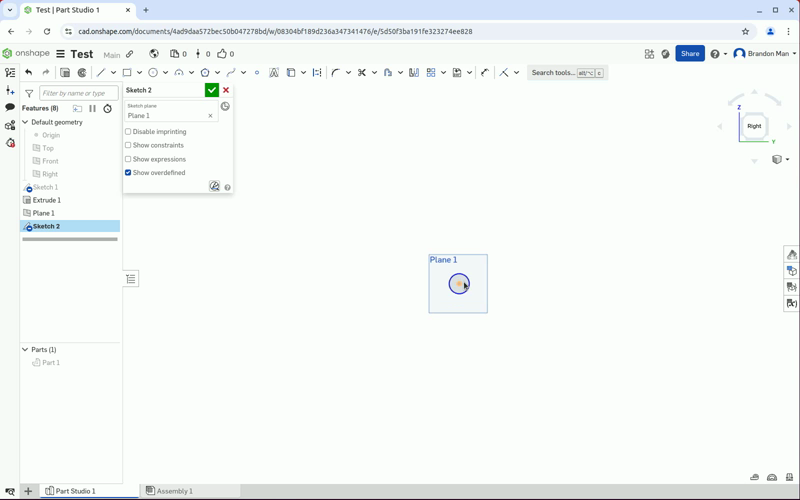
scroll(6)
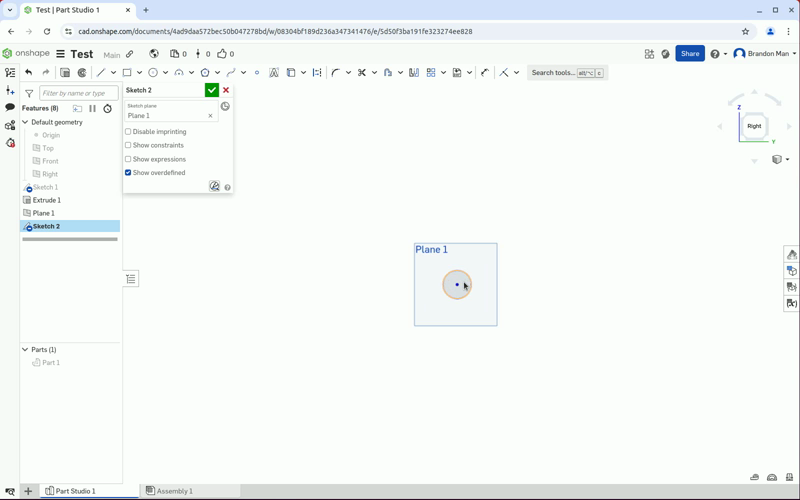
scroll(6)
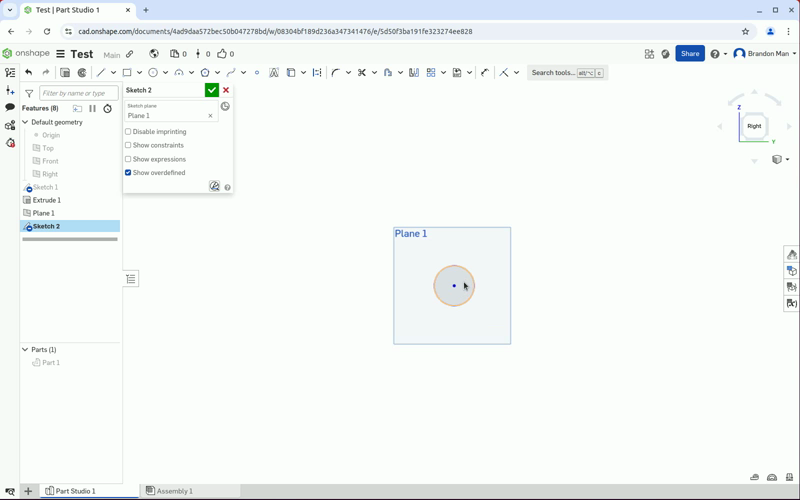
scroll(6)
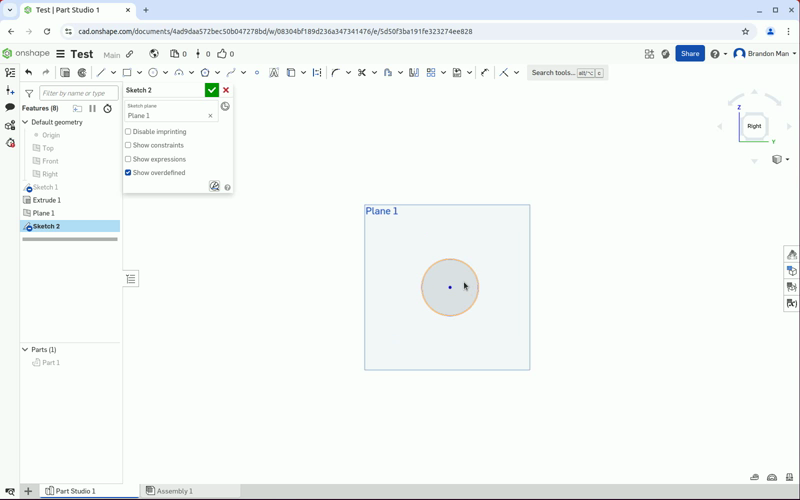
scroll(6)
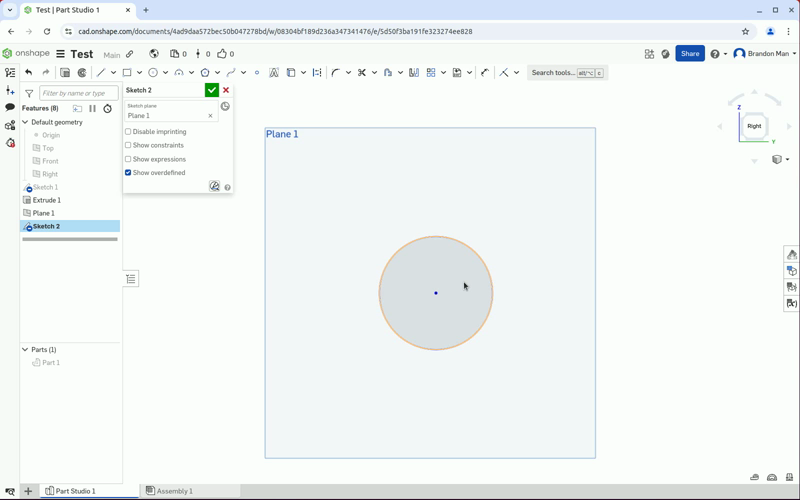
click(464, 281)
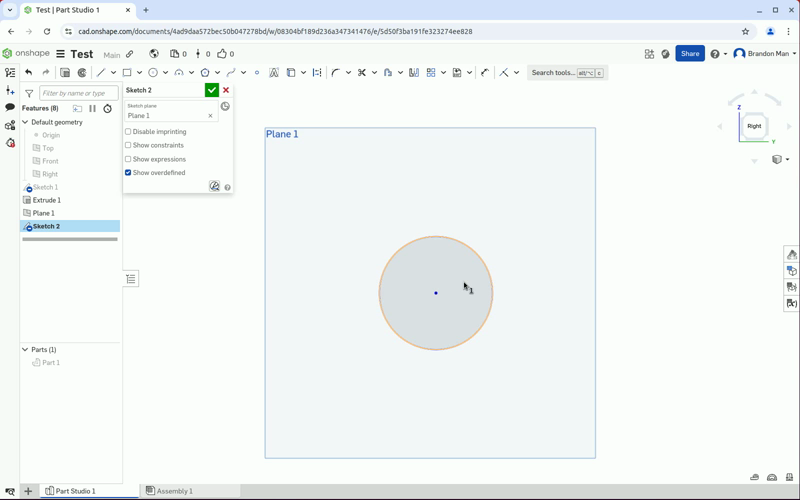
scroll(-6)
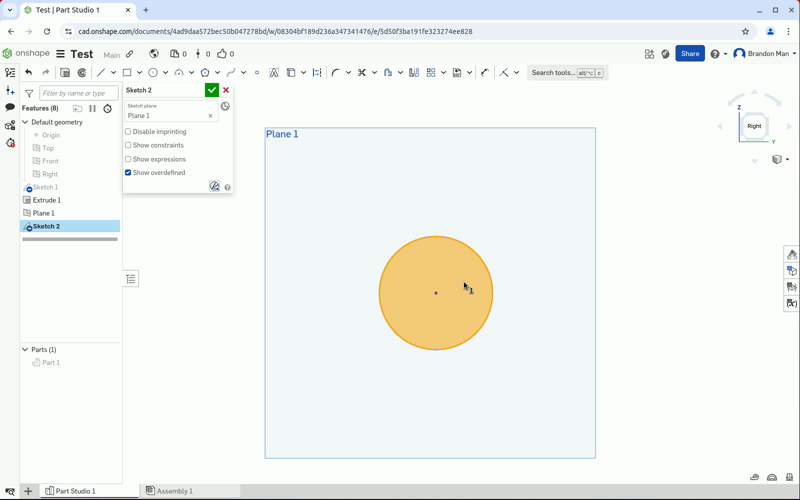
scroll(-6)
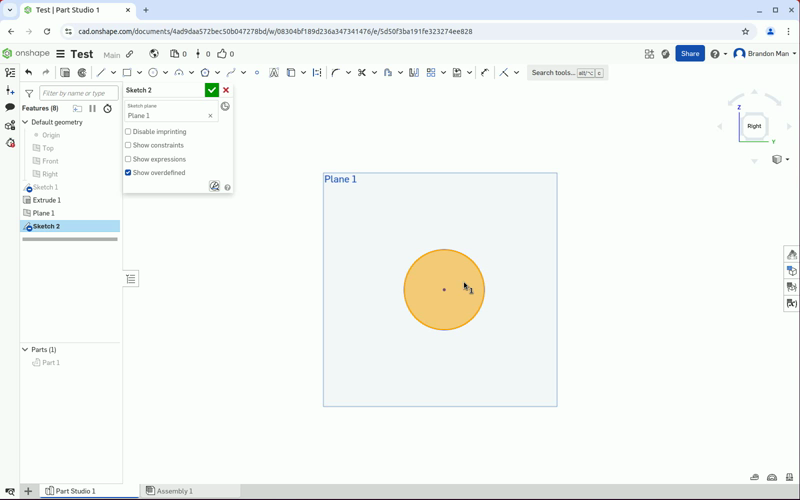
scroll(-6)
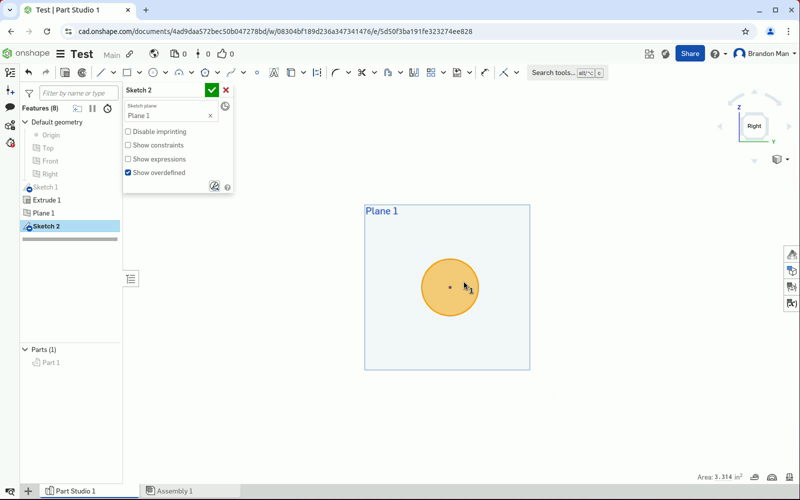
scroll(-6)
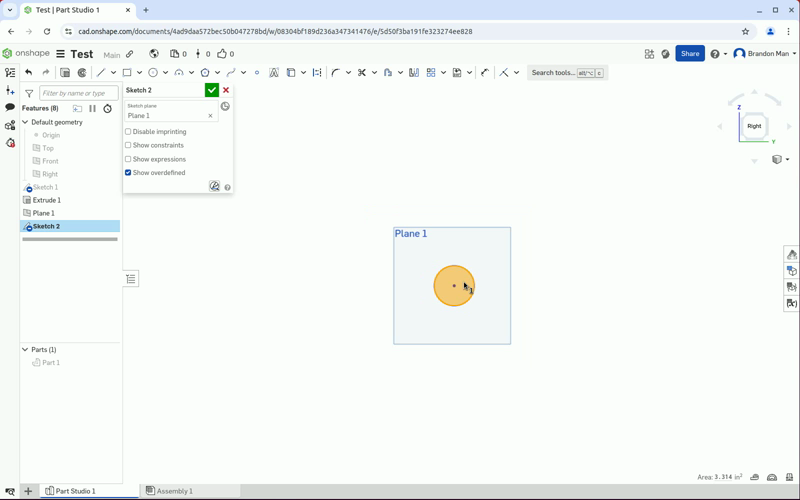
scroll(-6)
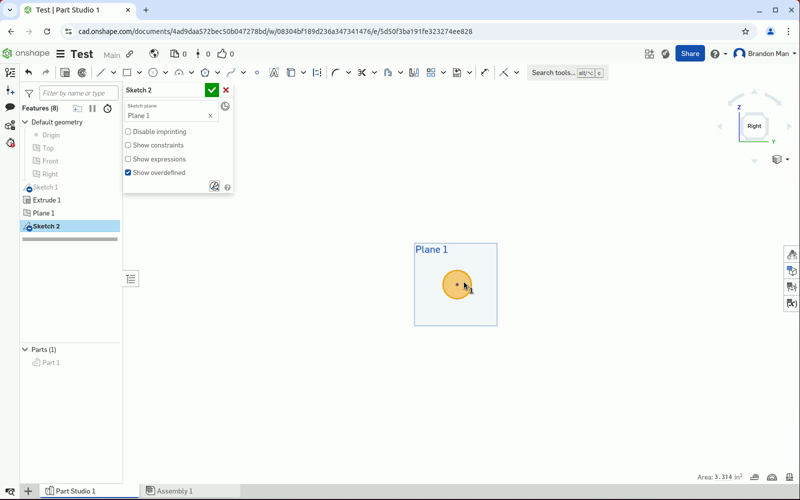
scroll(-6)
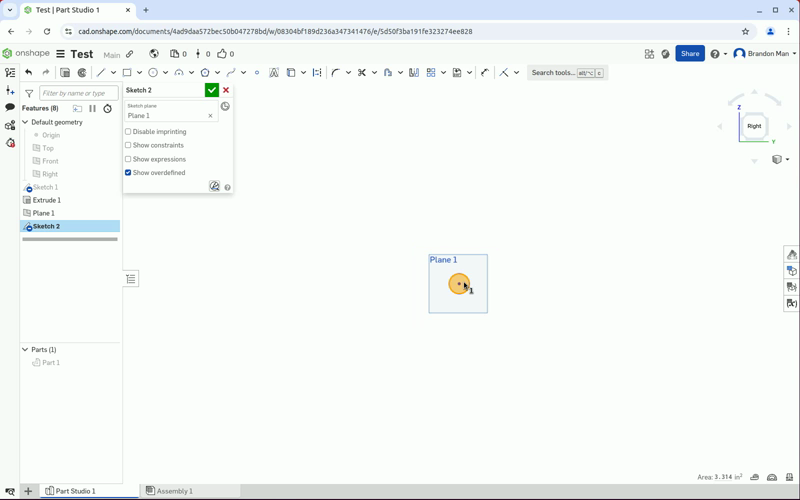
scroll(-6)
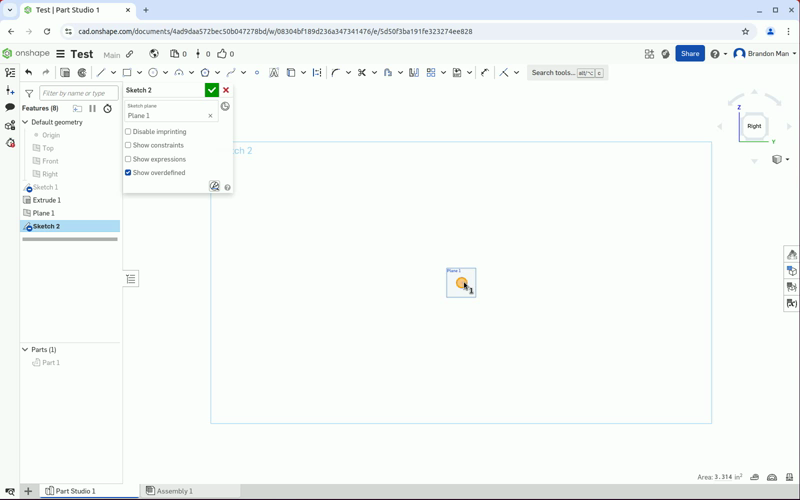
mouse_move(73, 352)
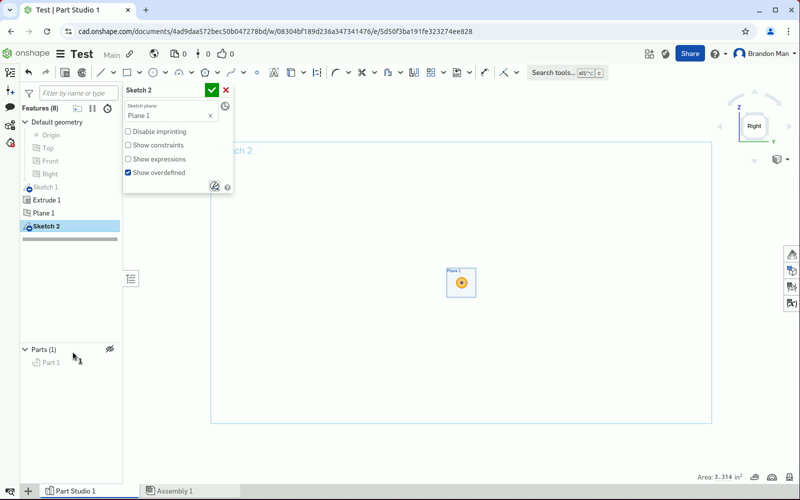
key(shift+y)
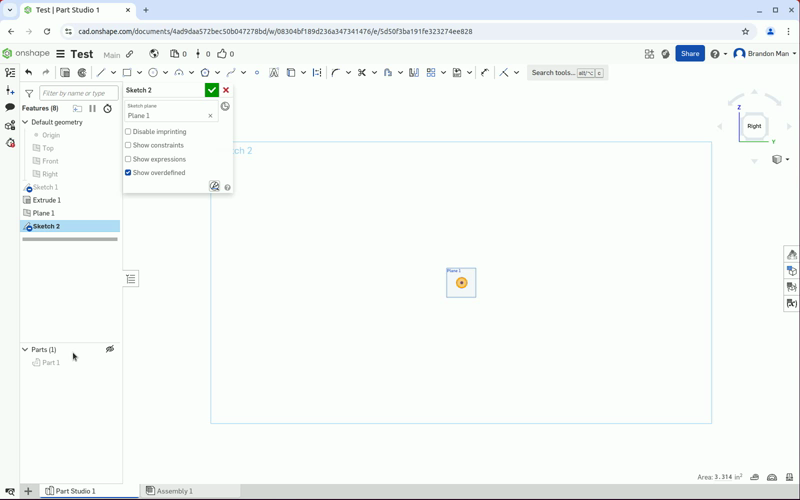
key(shift+e)
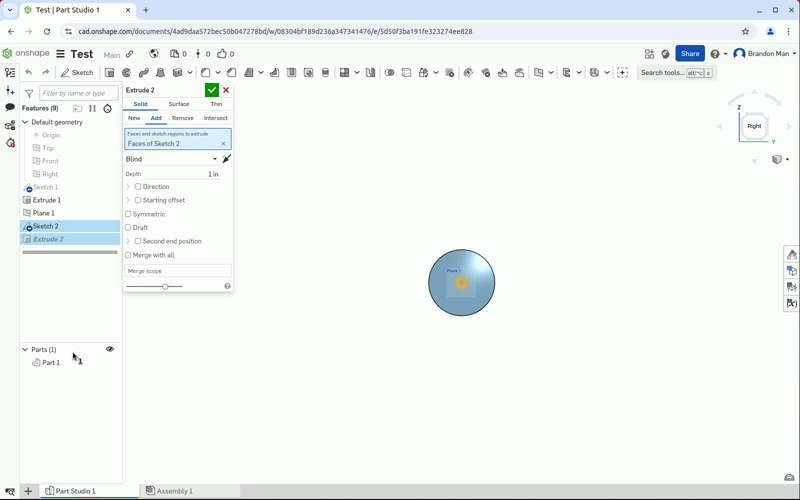
mouse_move(143, 106)
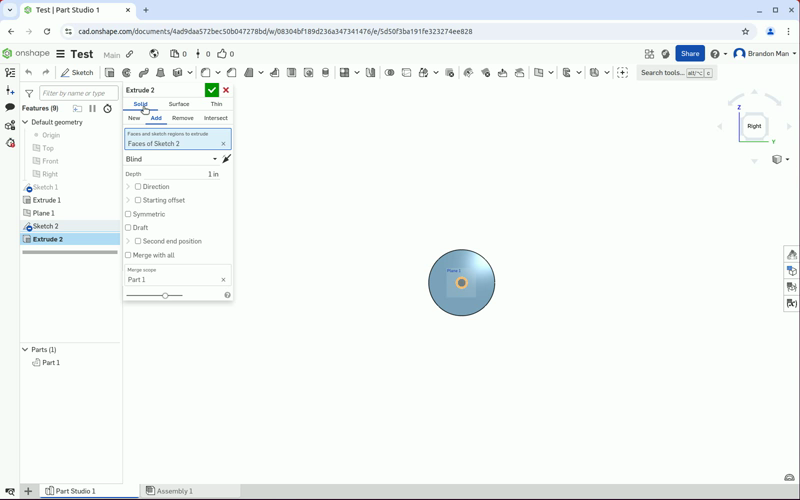
click(143, 106)
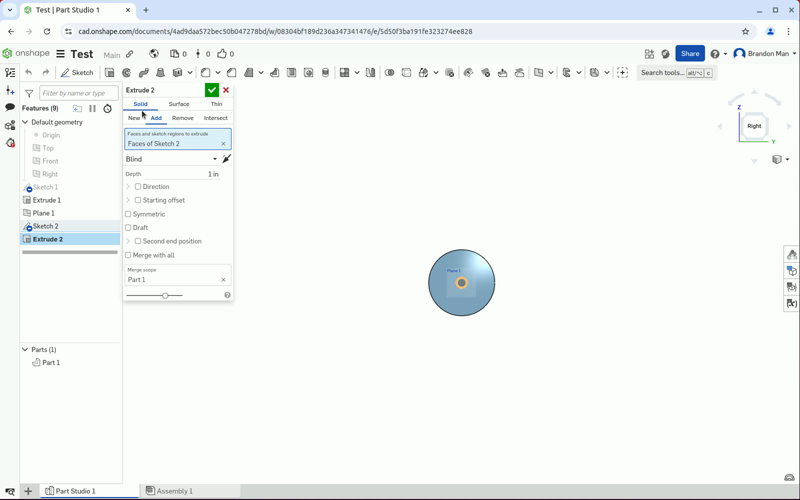
mouse_move(137, 120)
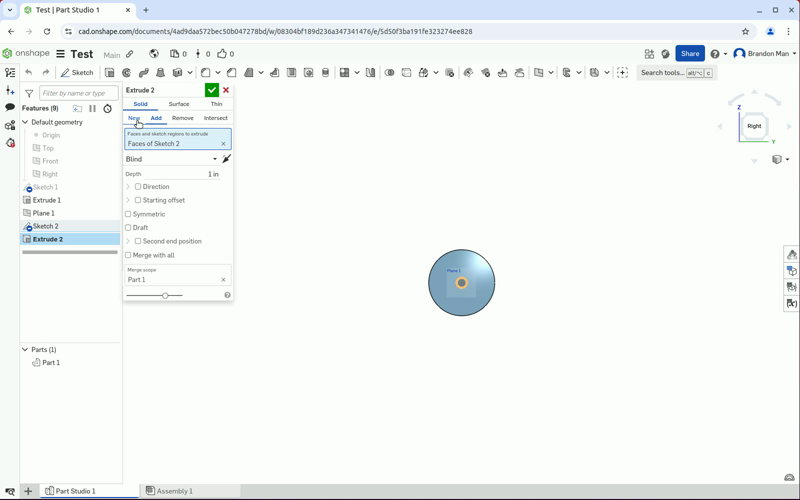
click(137, 120)
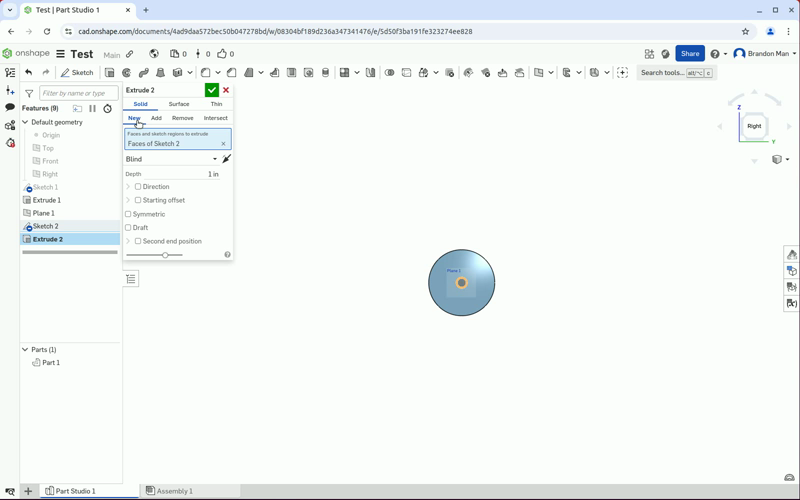
key(tab, 4)
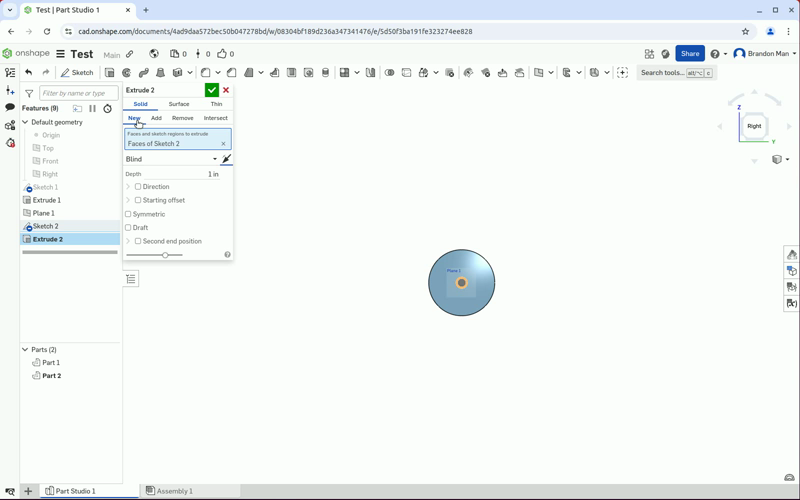
text(6.499)
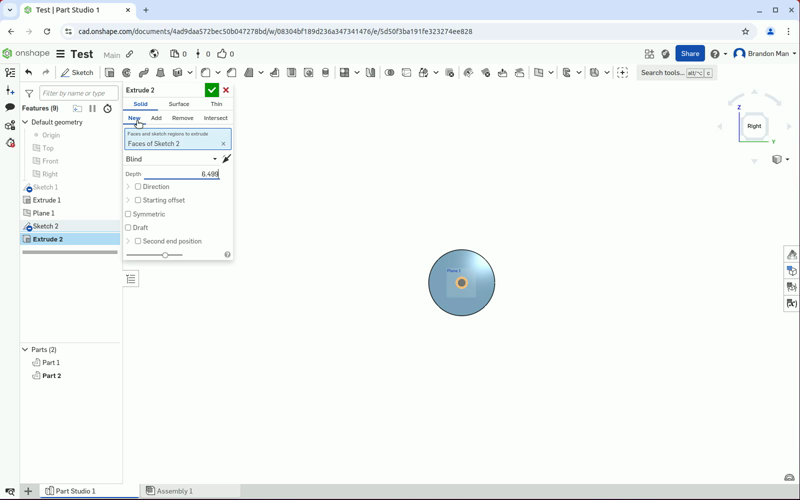
key(enter)
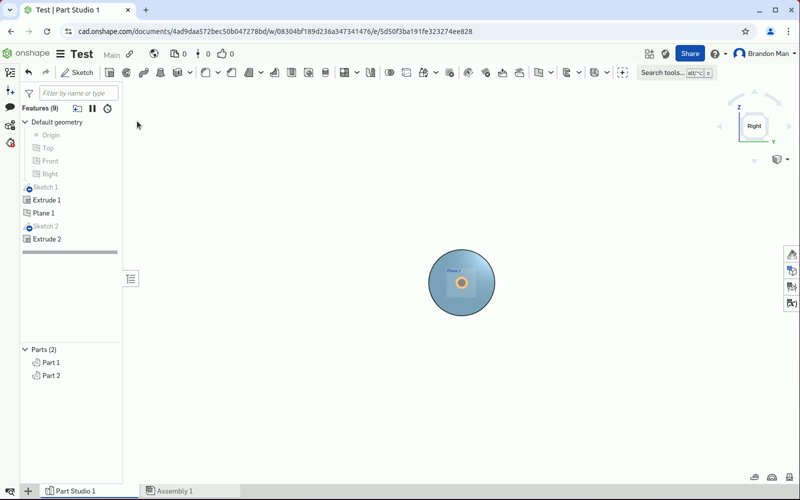
key(shift+h)
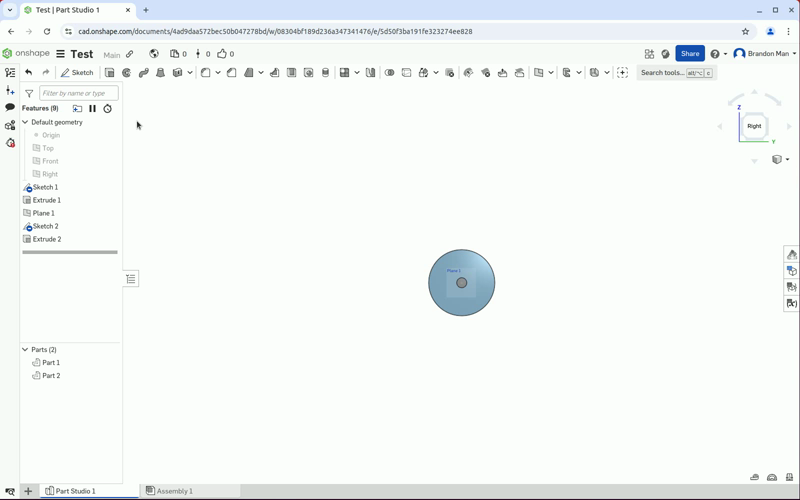
key(shift+h)
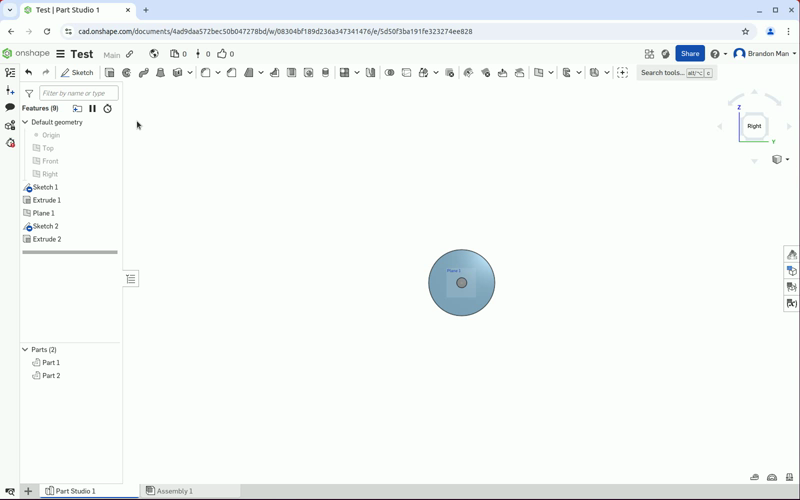
key(shift+7)
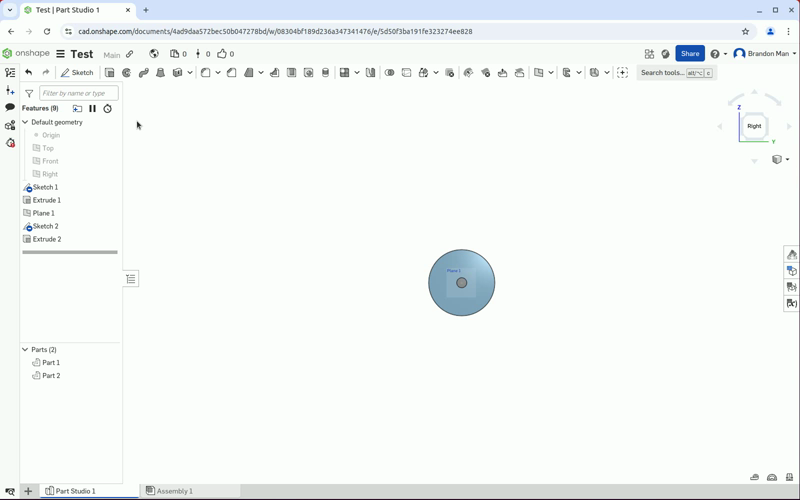
key(right, 2)
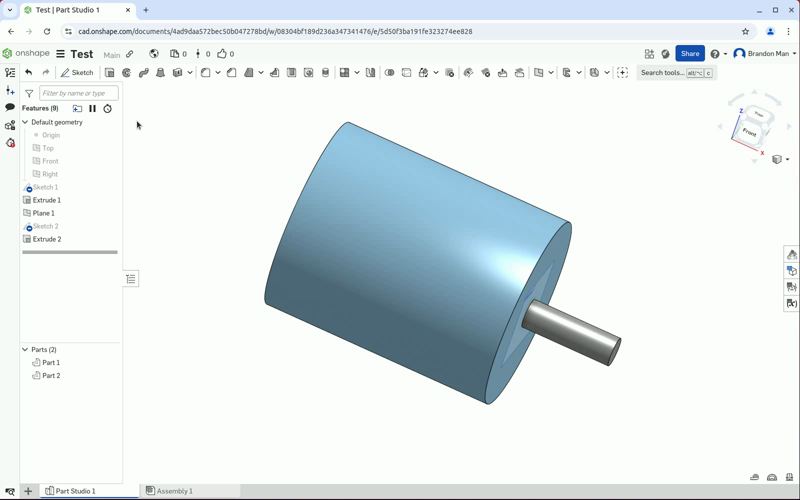
key(down, 2)
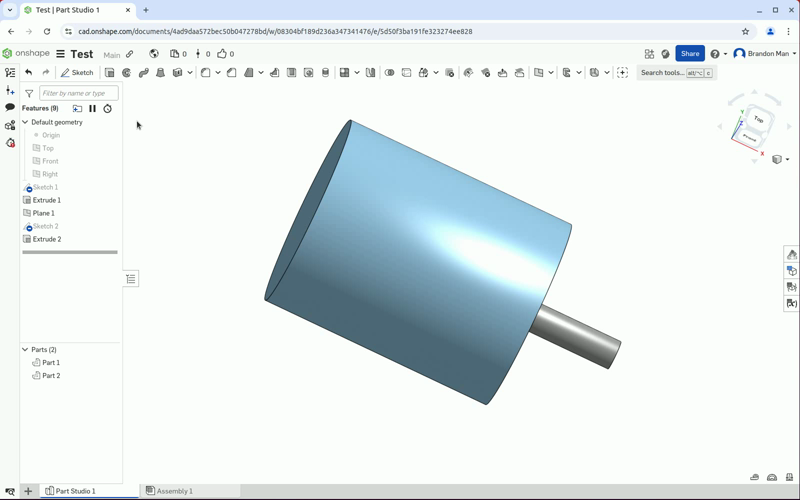
key(up, 2)
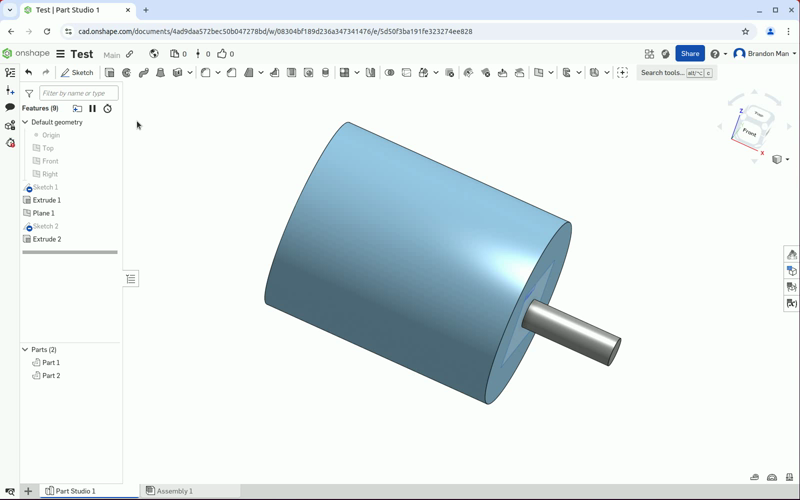
key(left, 2)
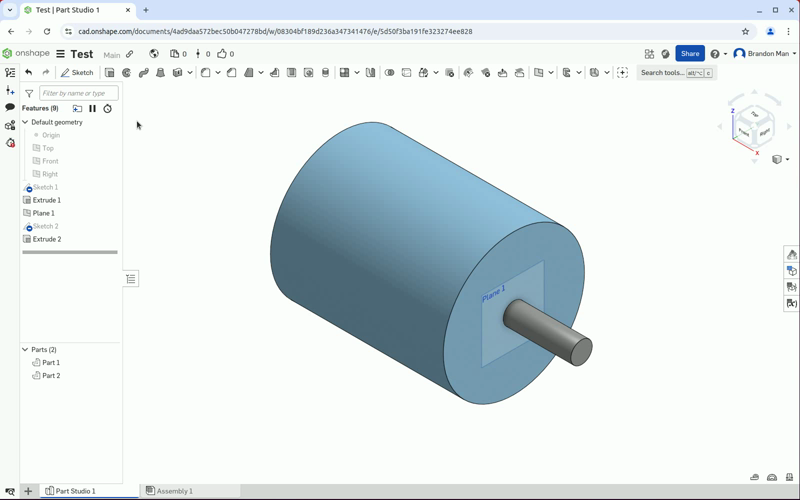
mouse_move(73, 189)
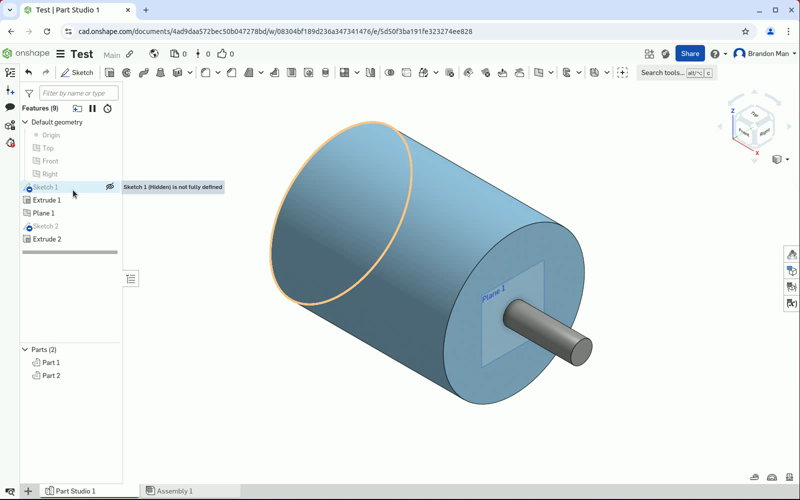
click(73, 189)